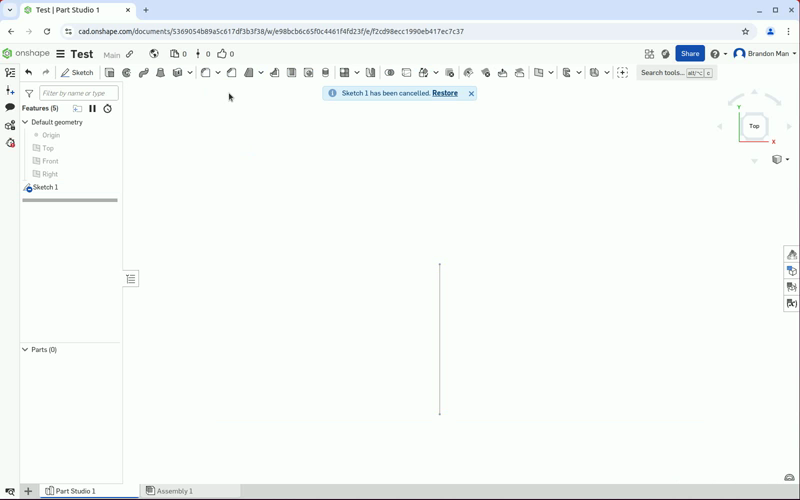
key(shift+h)
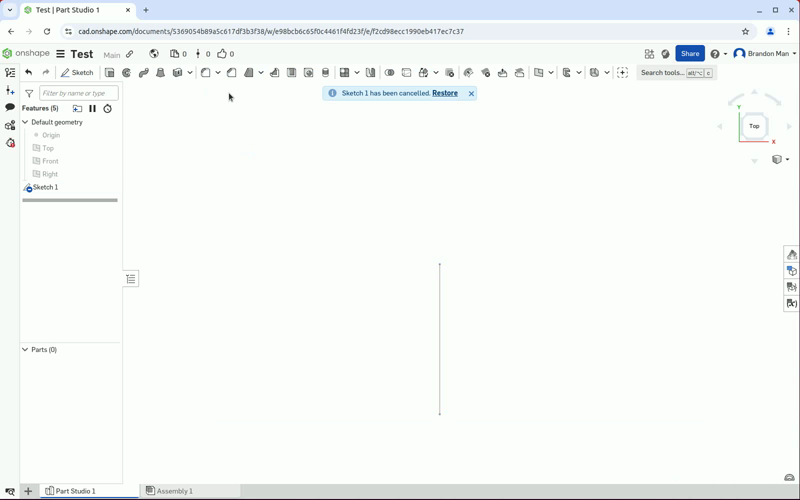
key(shift+s)
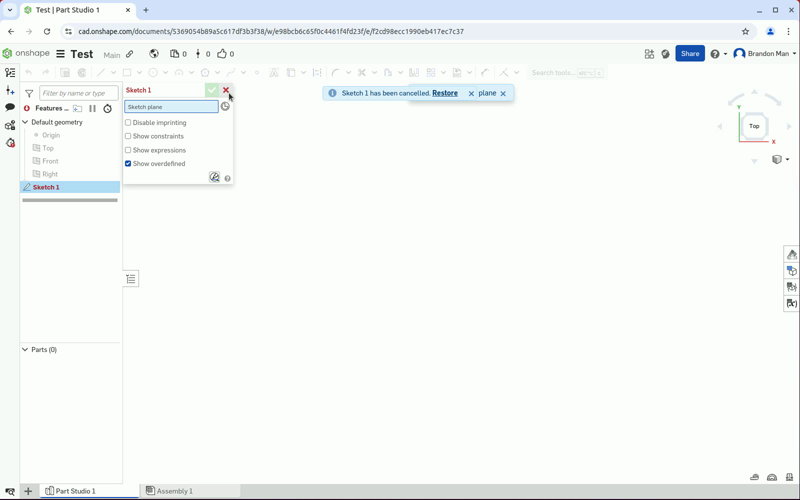
mouse_move(73, 150)
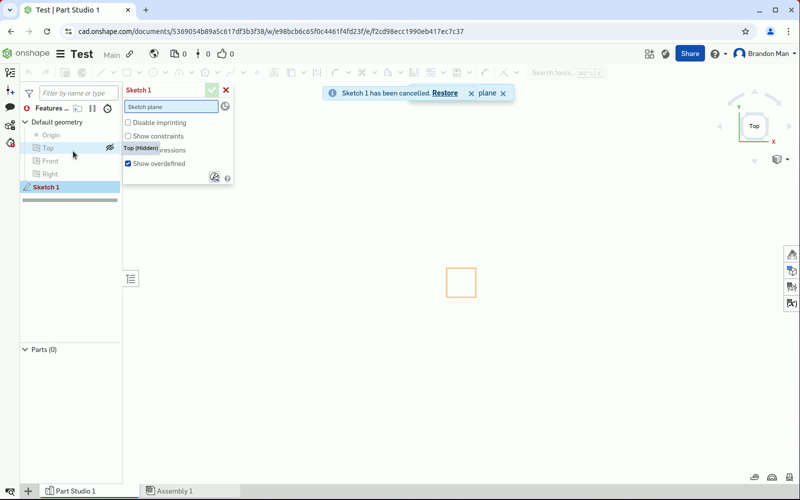
click(73, 150)
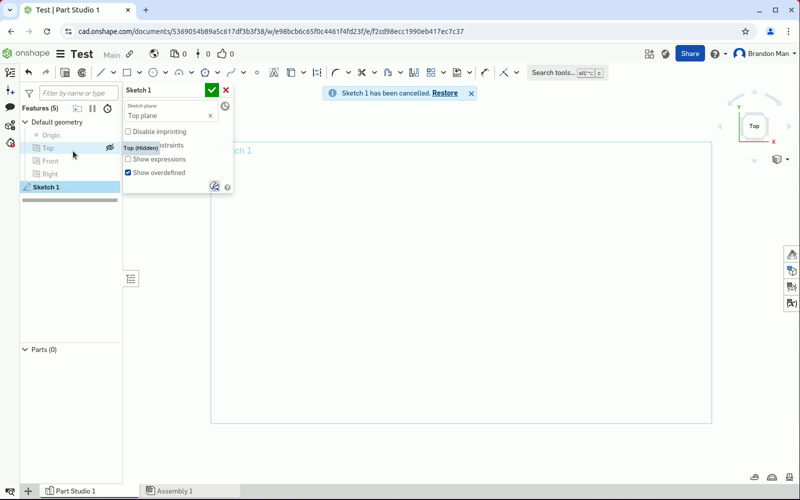
mouse_move(73, 352)
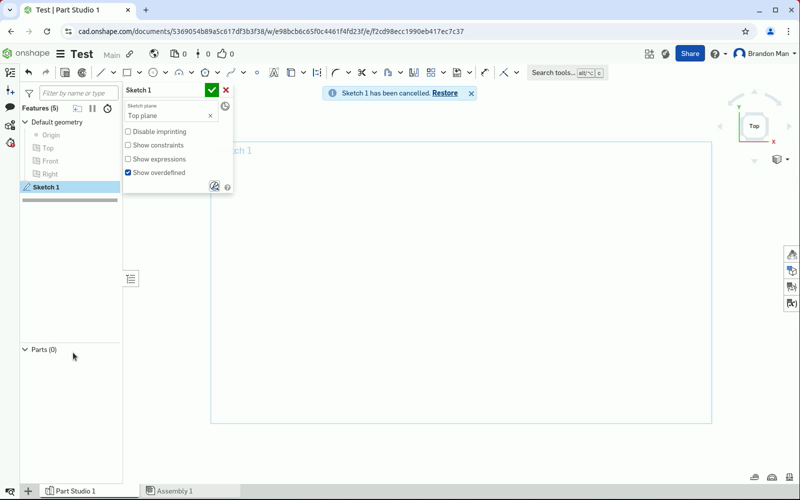
key(y)
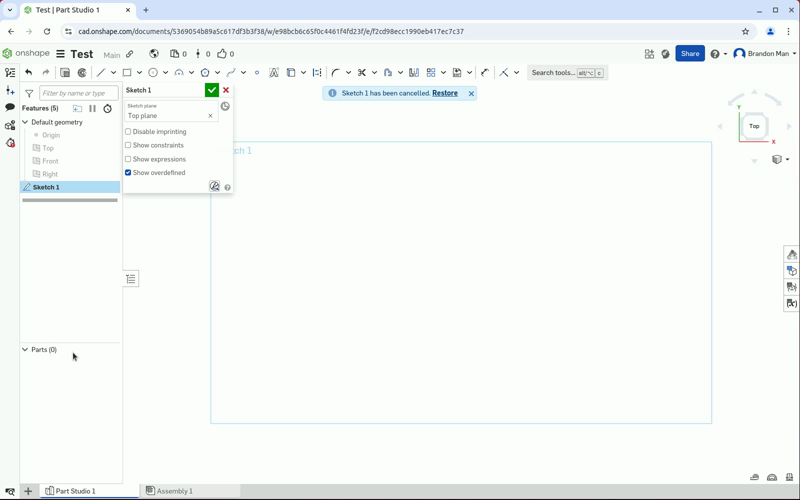
key(c)
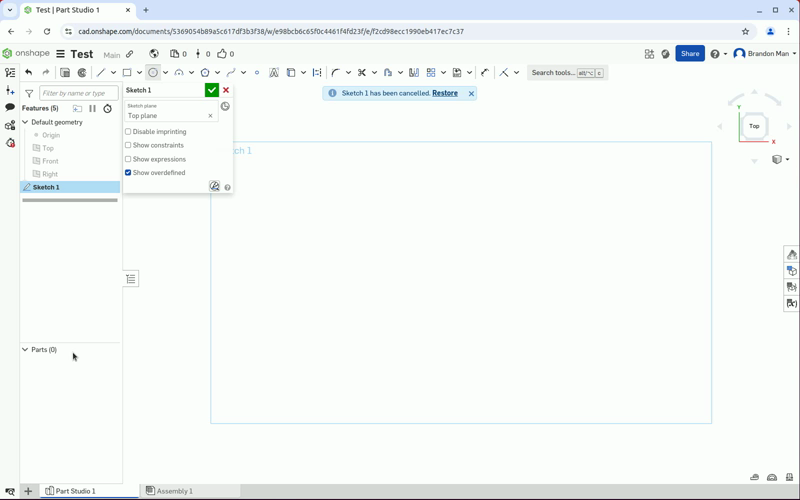
key_down(shift)
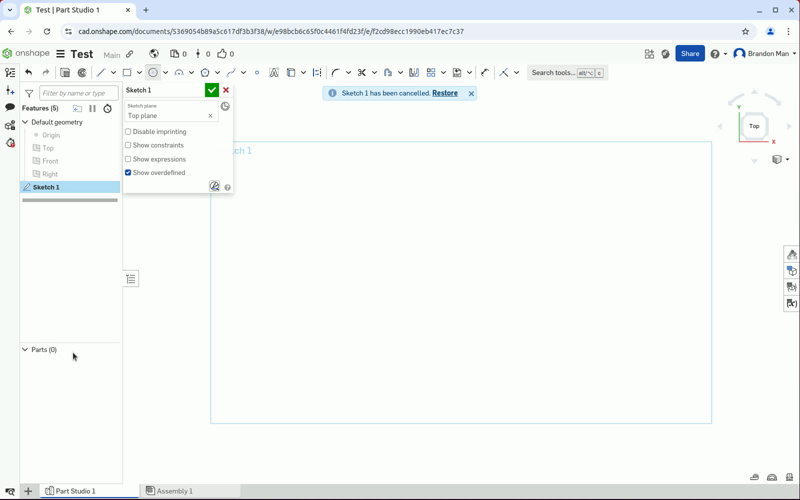
mouse_move(461, 282)
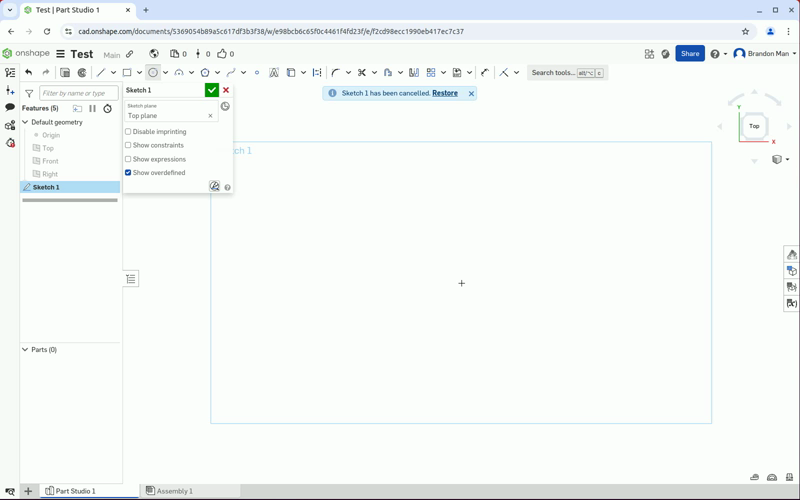
click(461, 282)
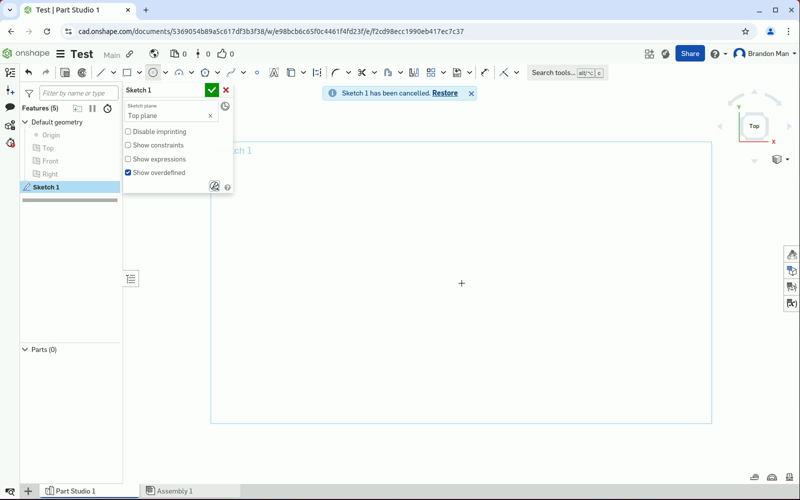
key_up(shift)
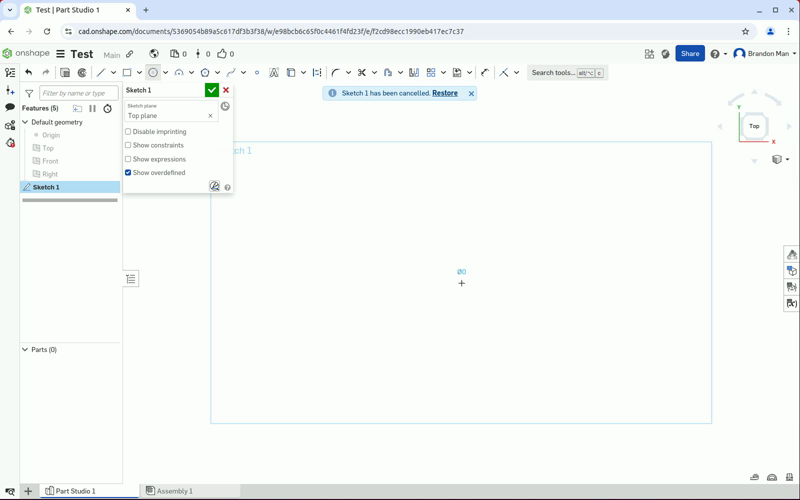
mouse_move(468, 282)
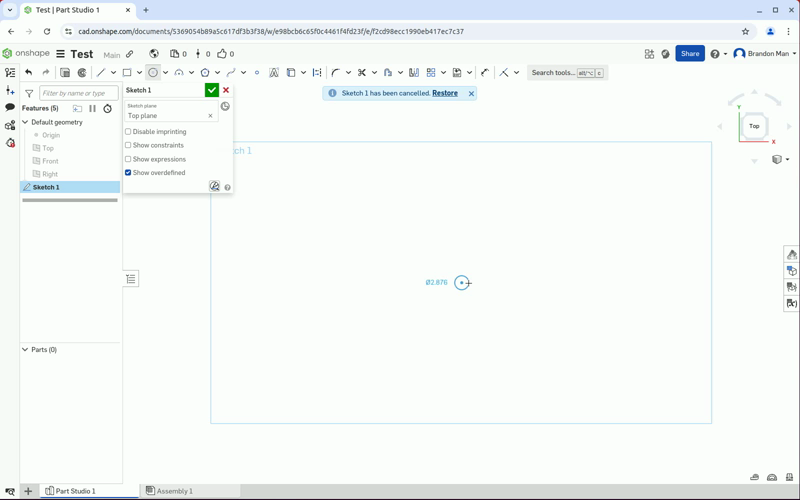
click(468, 282)
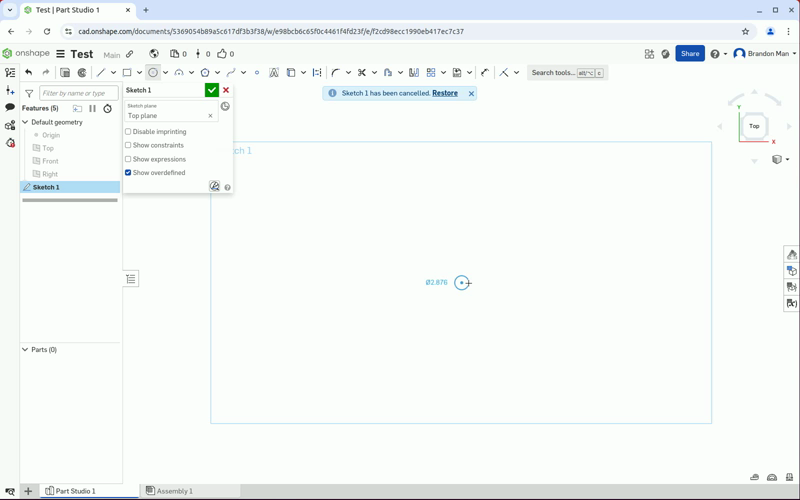
key(esc)
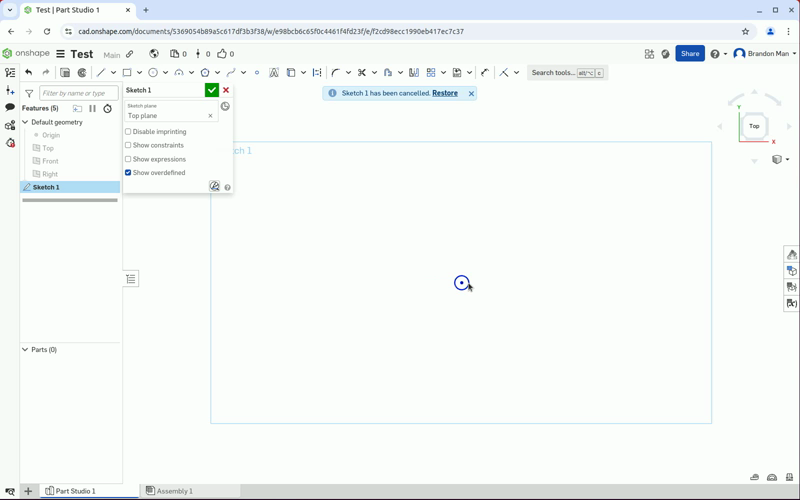
mouse_move(459, 284)
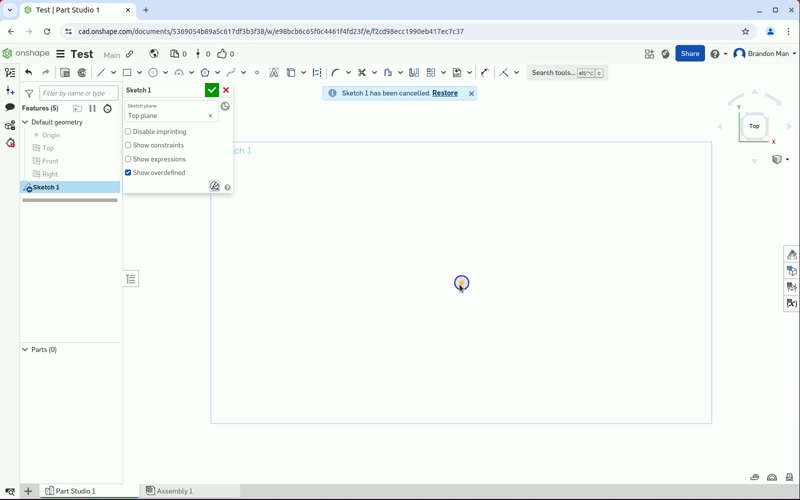
scroll(6)
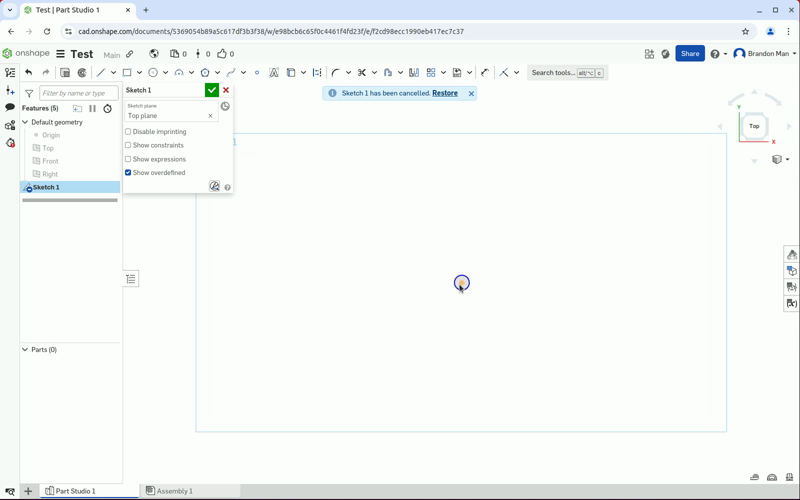
scroll(6)
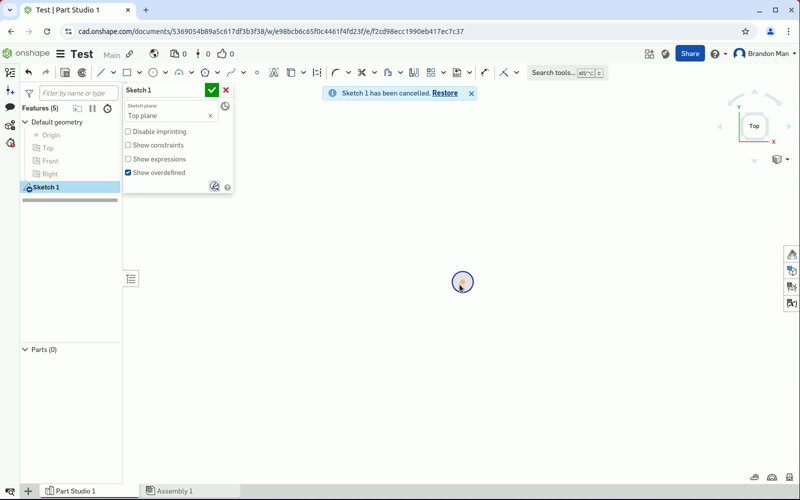
scroll(6)
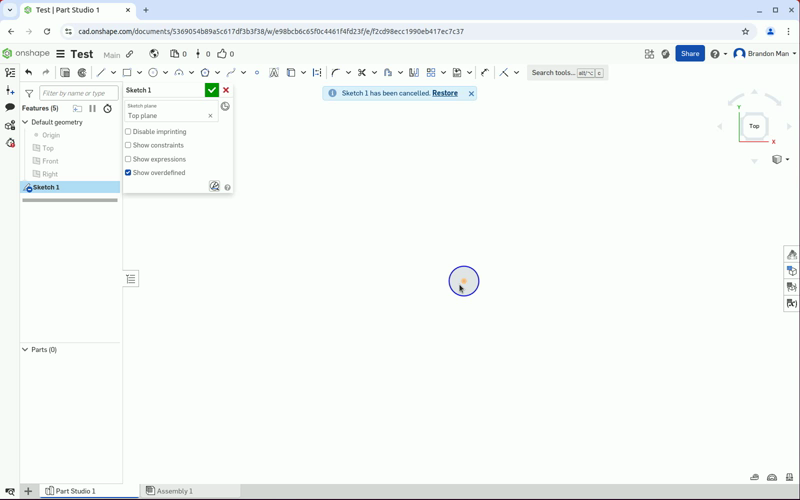
scroll(6)
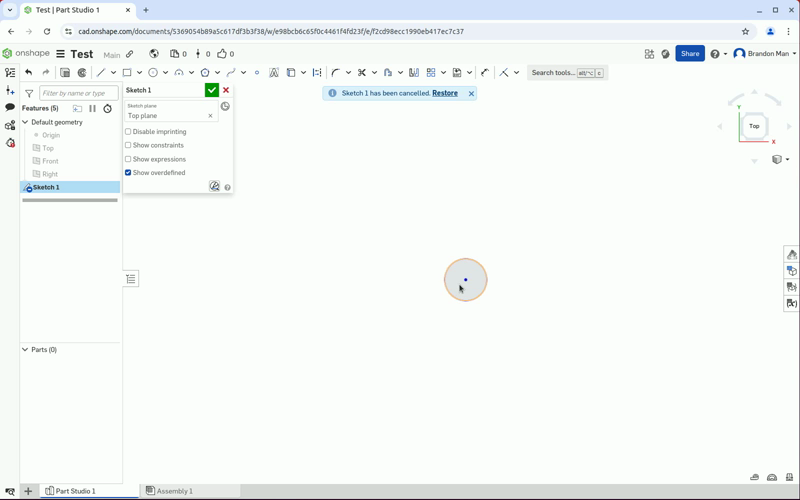
scroll(6)
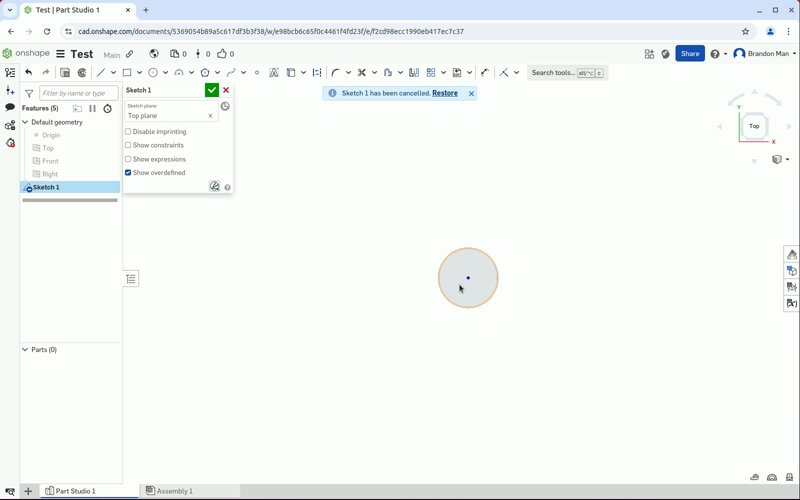
scroll(6)
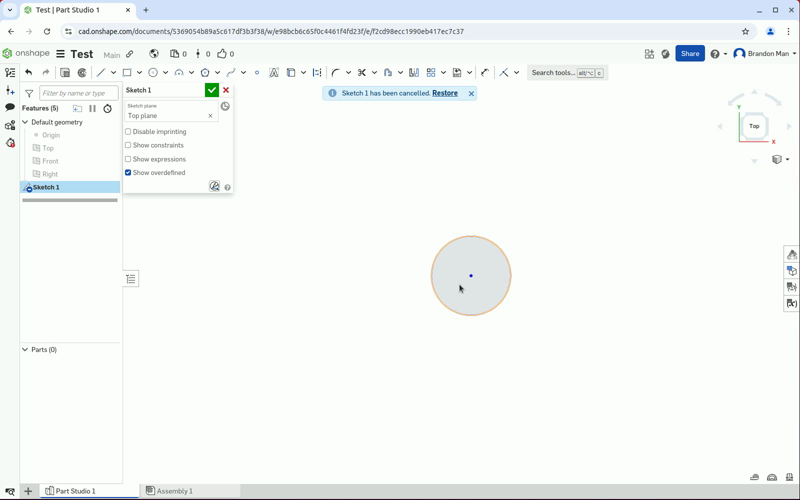
scroll(6)
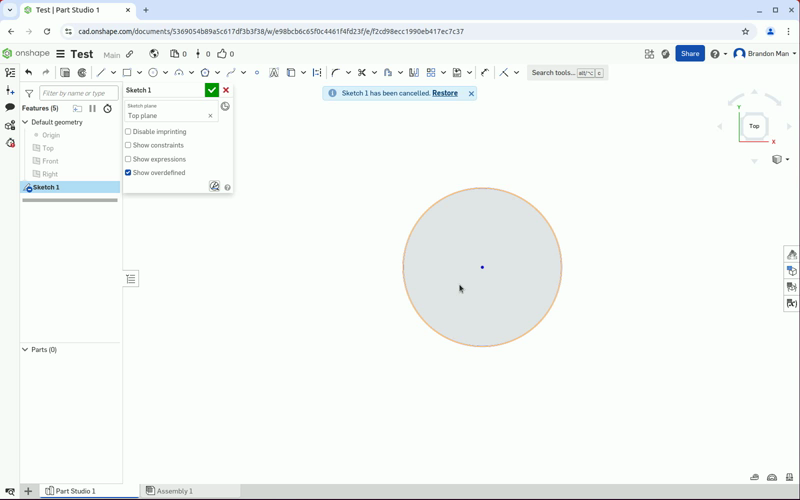
click(459, 284)
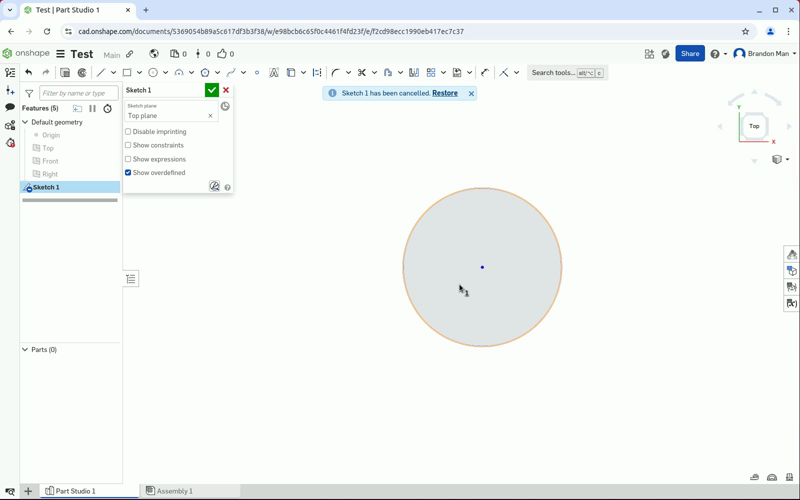
scroll(-6)
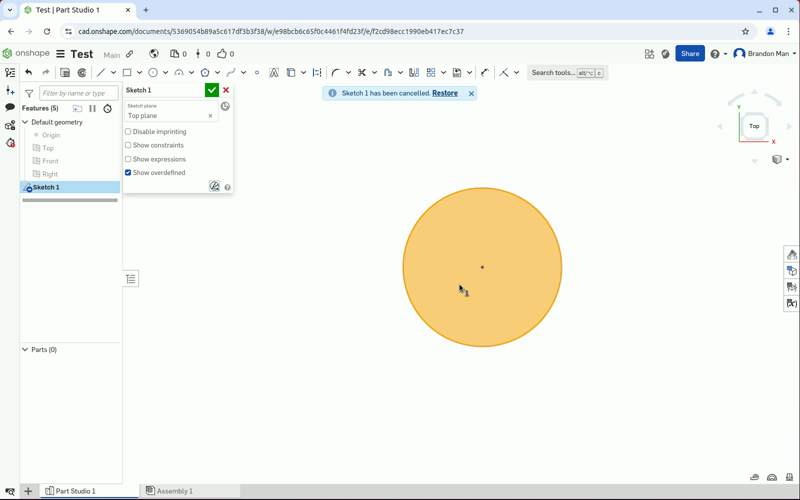
scroll(-6)
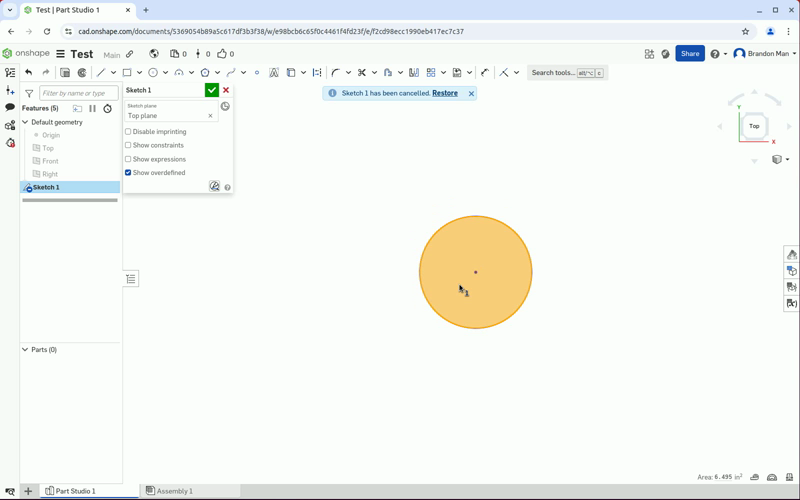
scroll(-6)
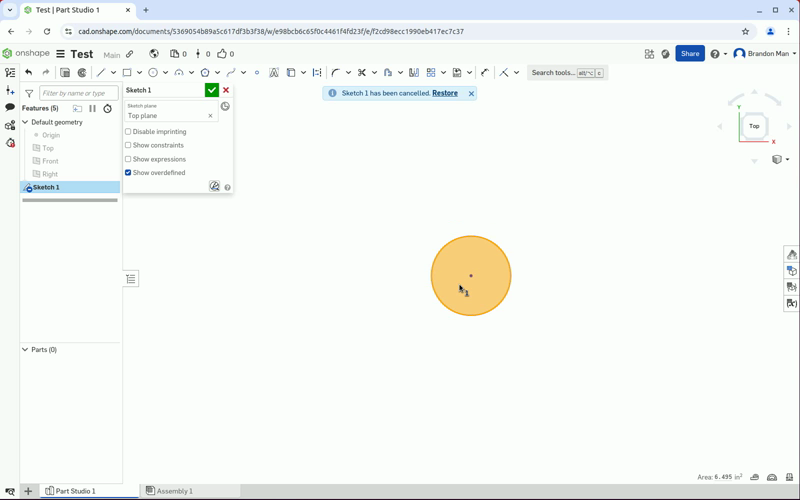
scroll(-6)
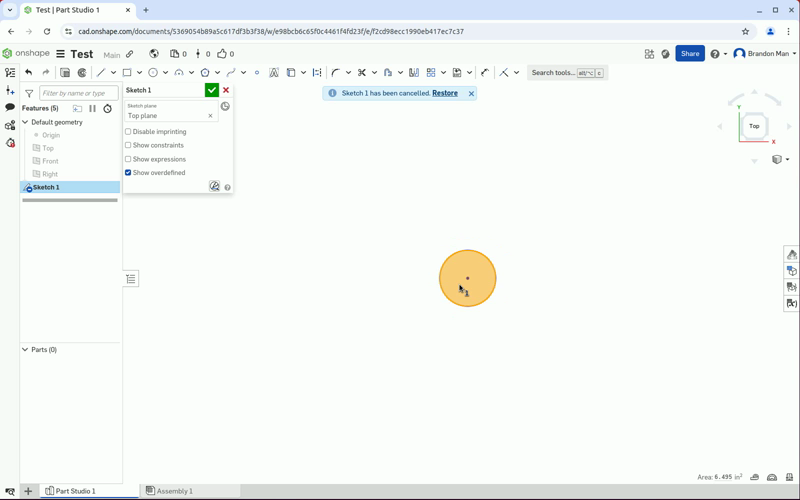
scroll(-6)
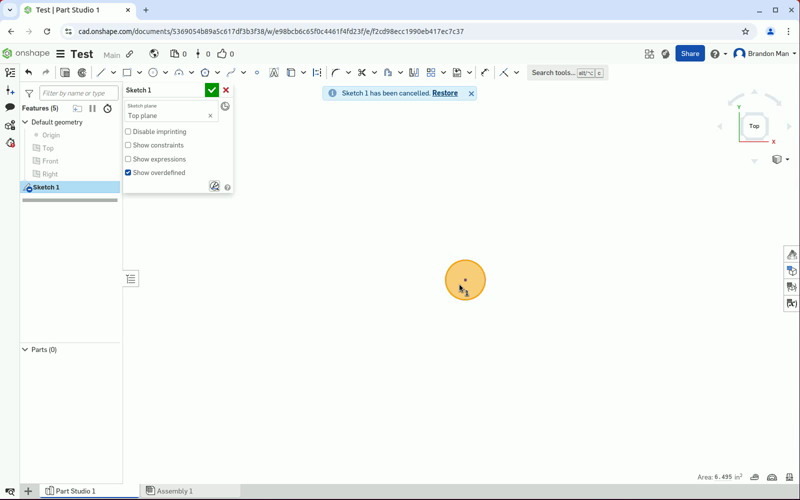
scroll(-6)
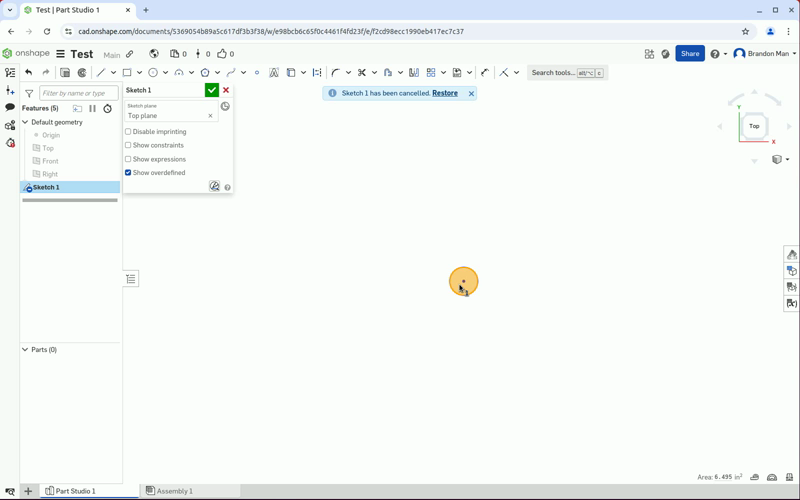
scroll(-6)
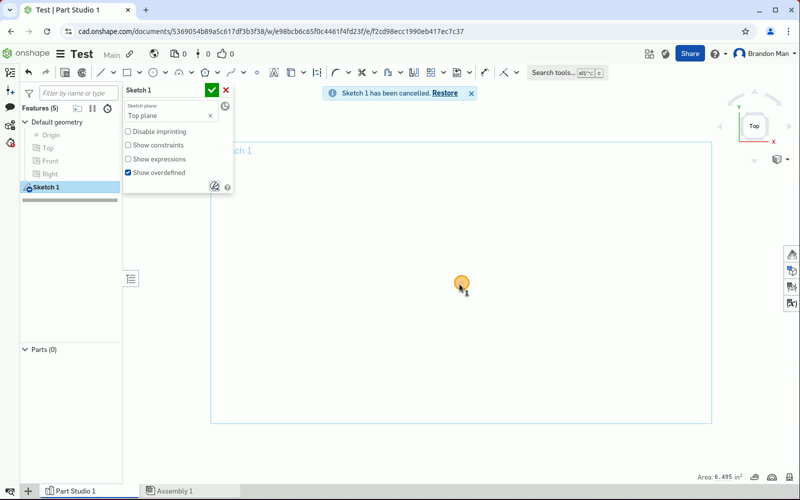
mouse_move(73, 352)
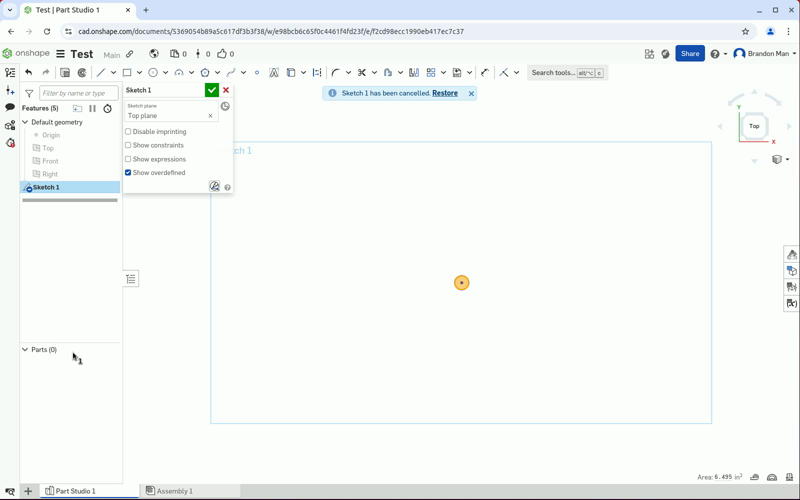
key(shift+y)
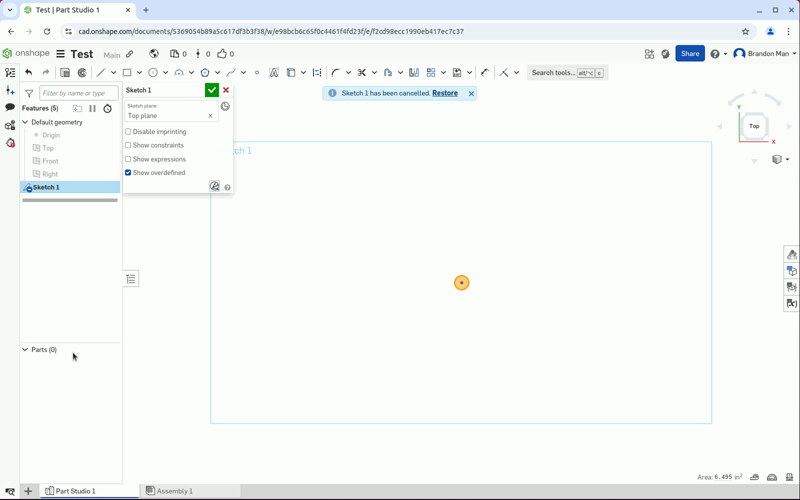
key(shift+e)
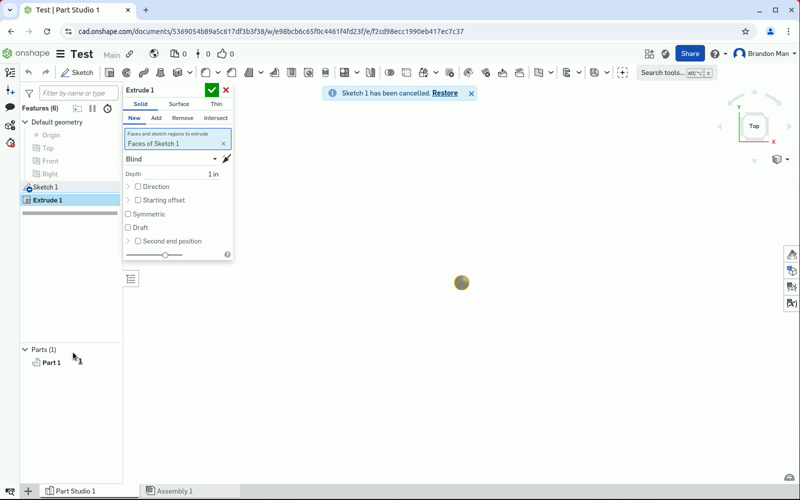
mouse_move(143, 106)
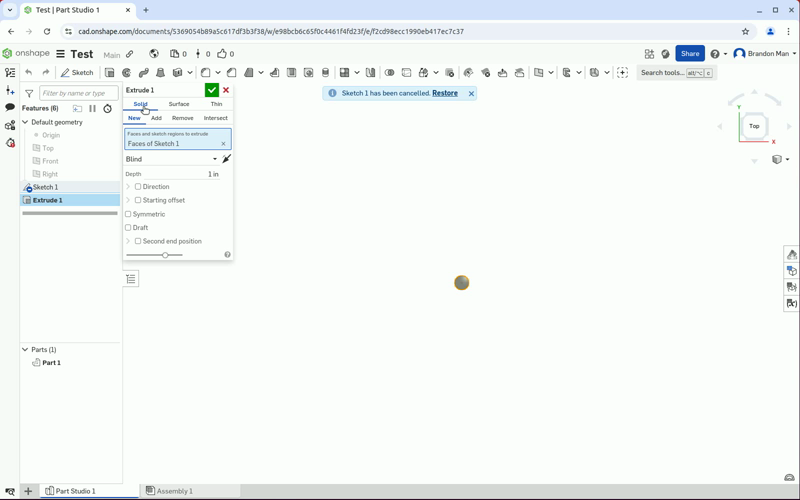
click(143, 106)
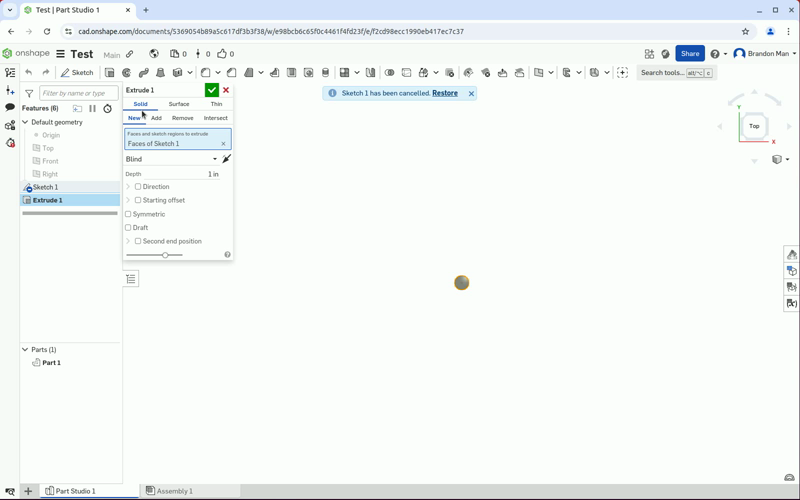
mouse_move(137, 120)
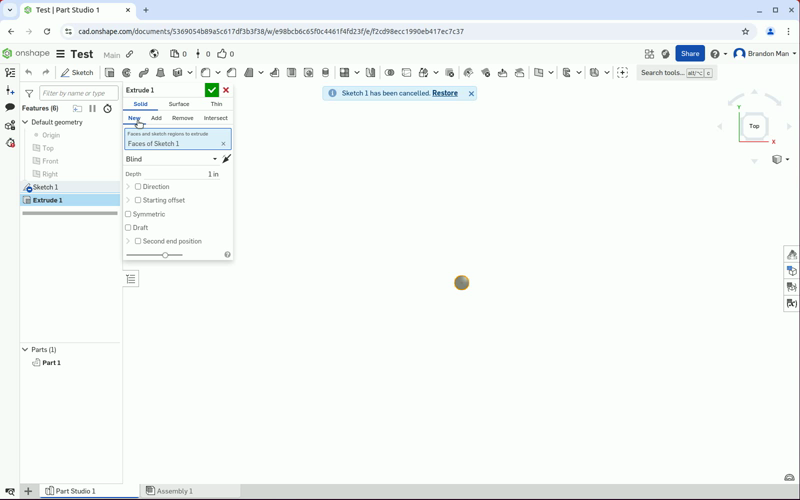
click(137, 120)
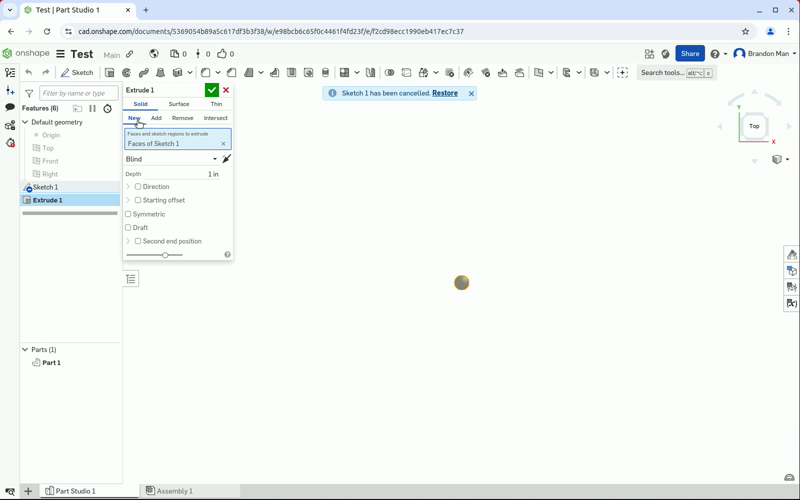
key(tab, 4)
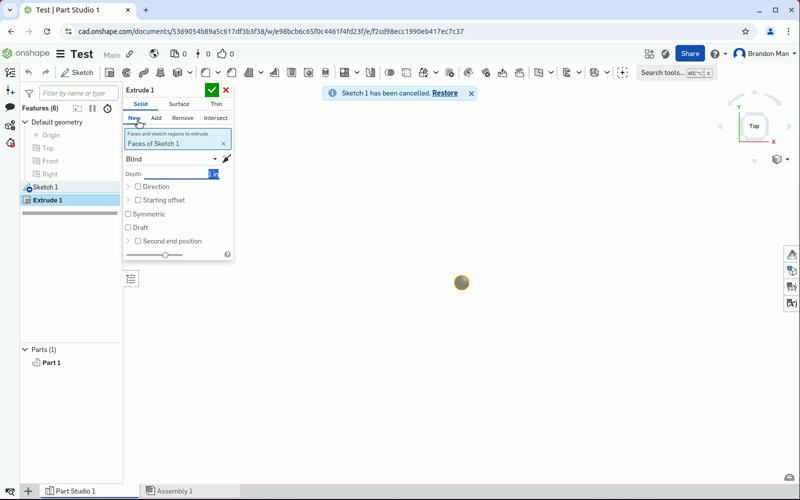
text(23.108)
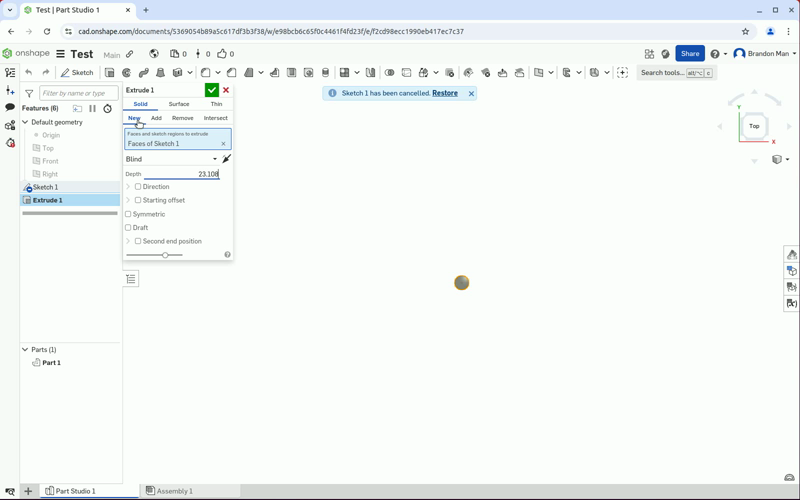
key(enter)
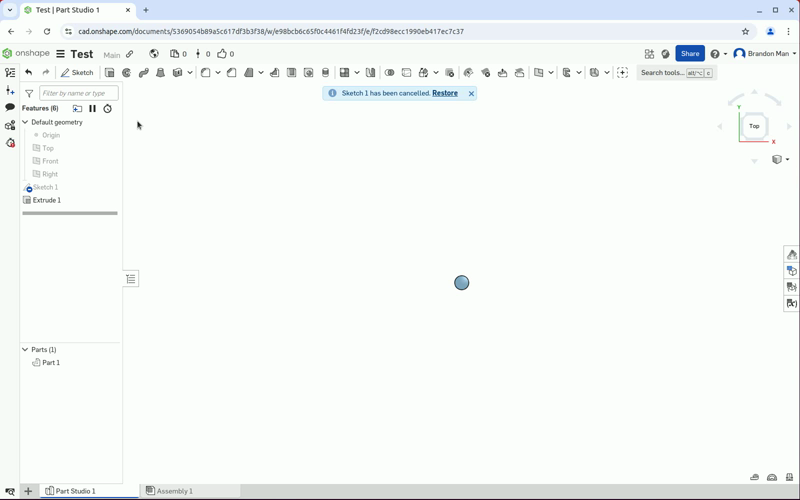
key(shift+h)
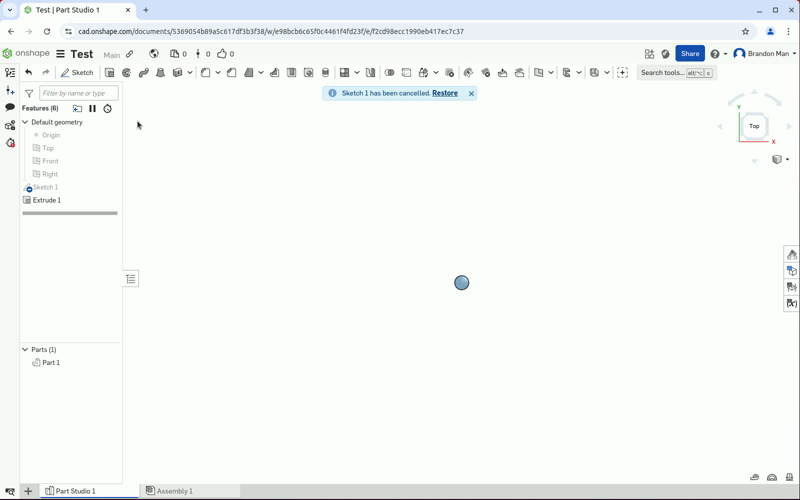
key(shift+h)
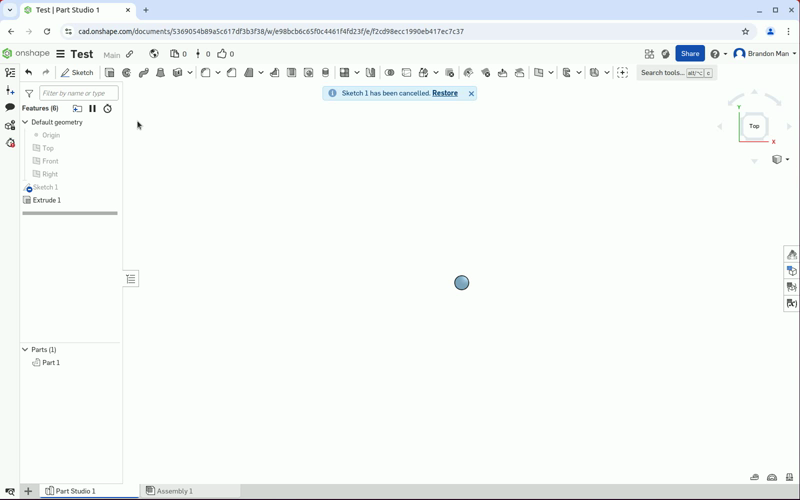
mouse_move(73, 189)
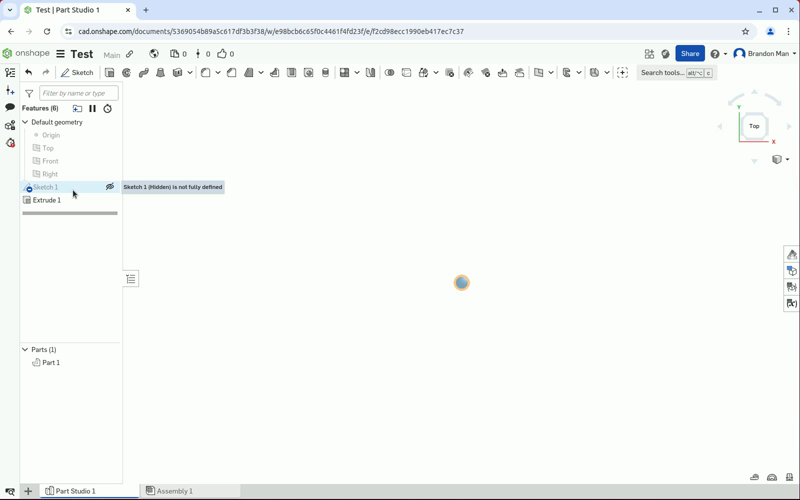
click(73, 189)
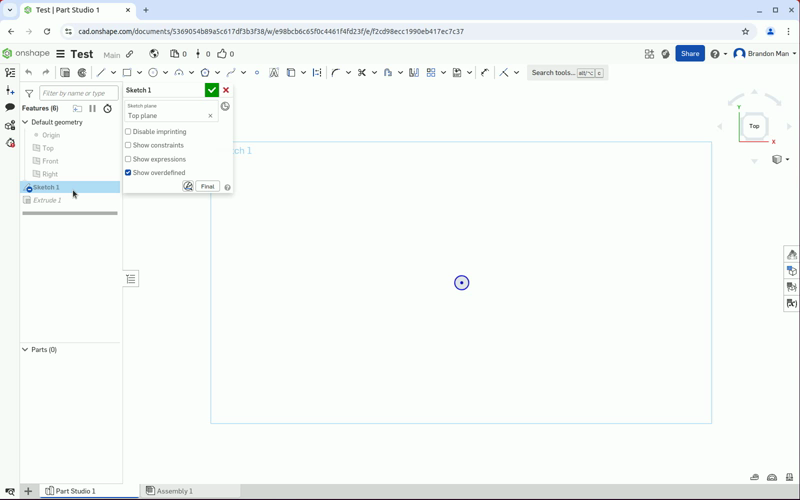
mouse_move(229, 92)
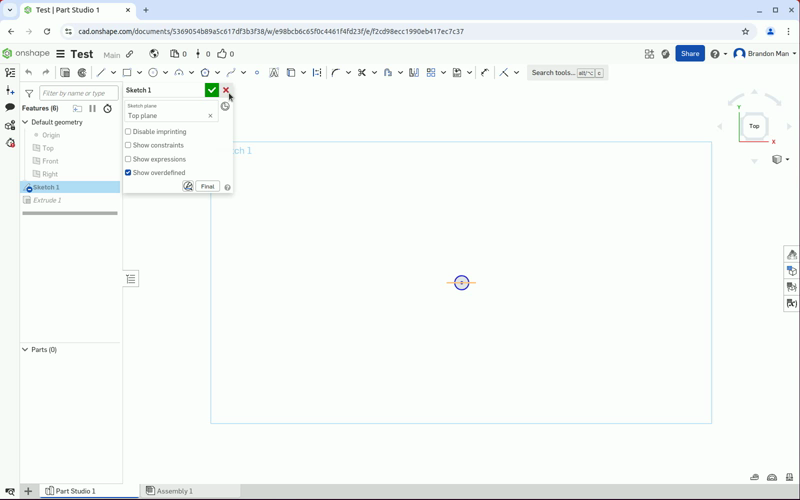
click(229, 92)
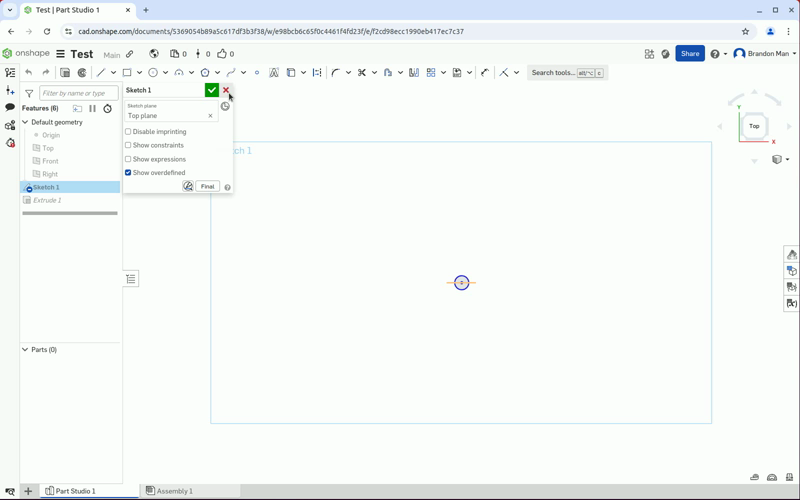
key(shift+s)
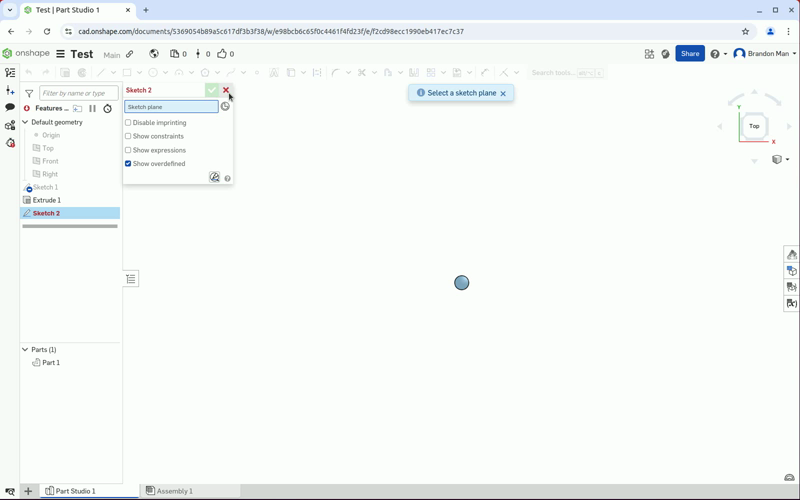
mouse_move(73, 150)
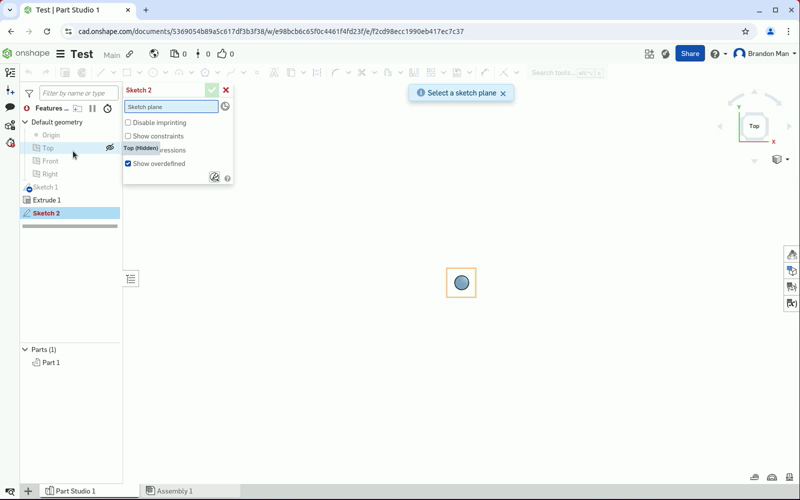
click(73, 150)
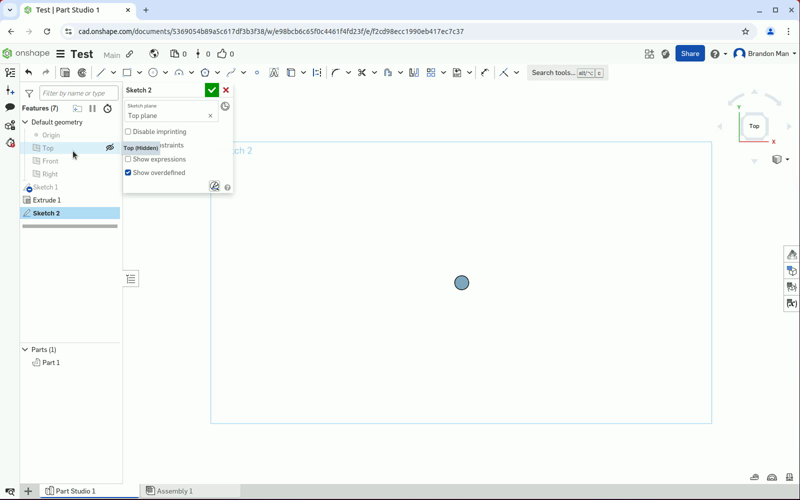
mouse_move(73, 352)
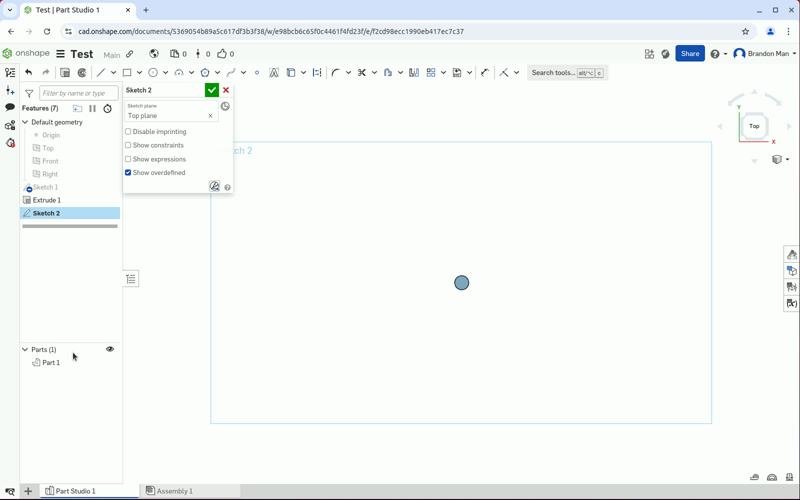
key(y)
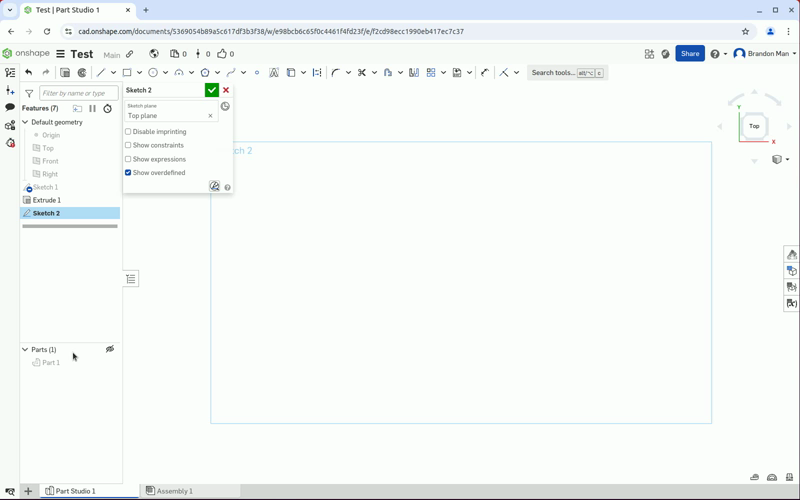
key(c)
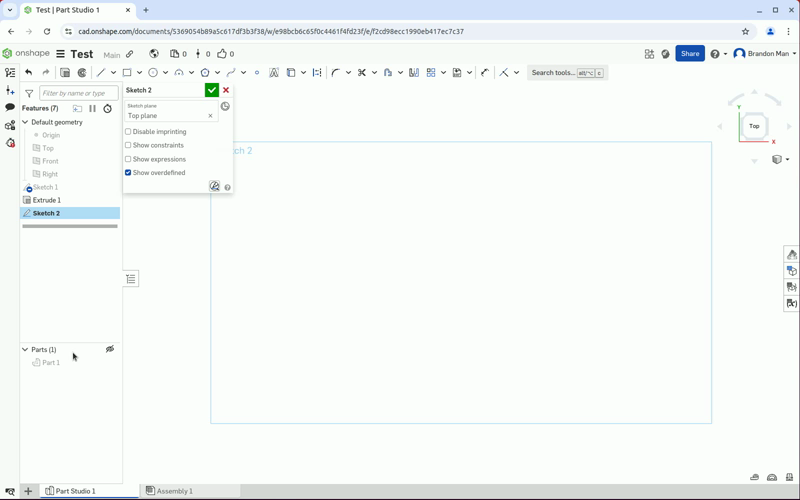
key_down(shift)
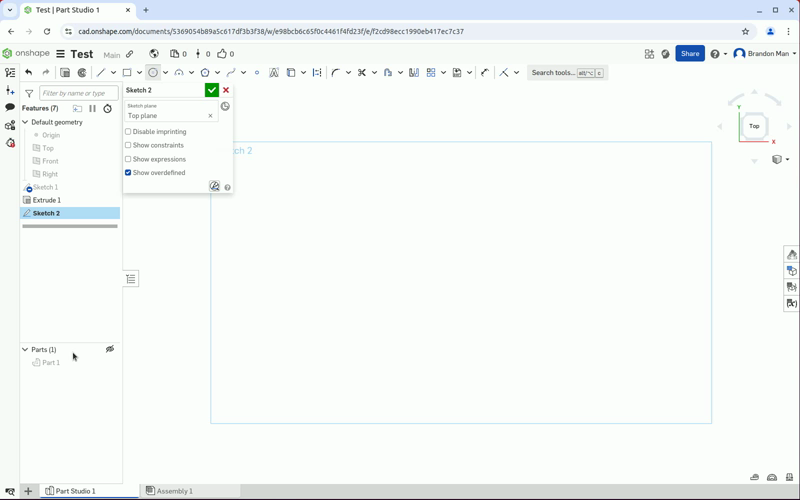
mouse_move(481, 282)
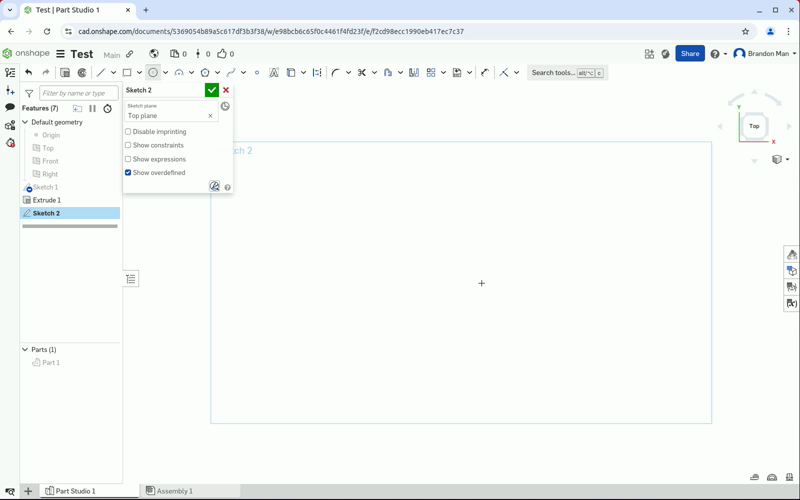
click(481, 282)
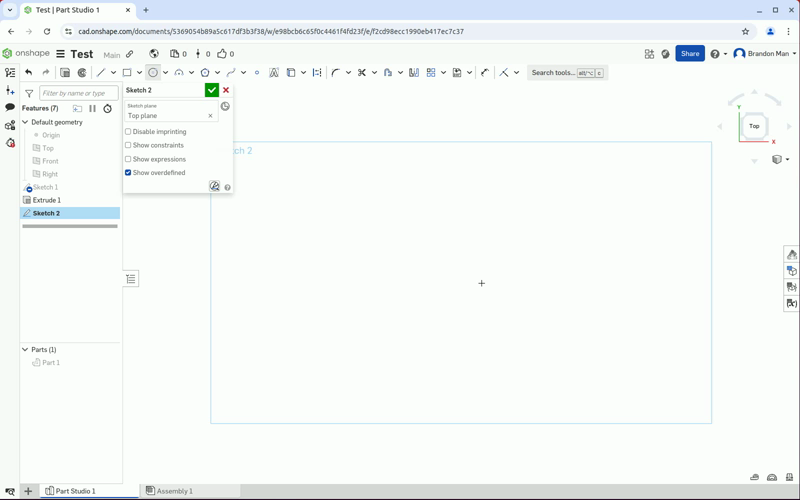
key_up(shift)
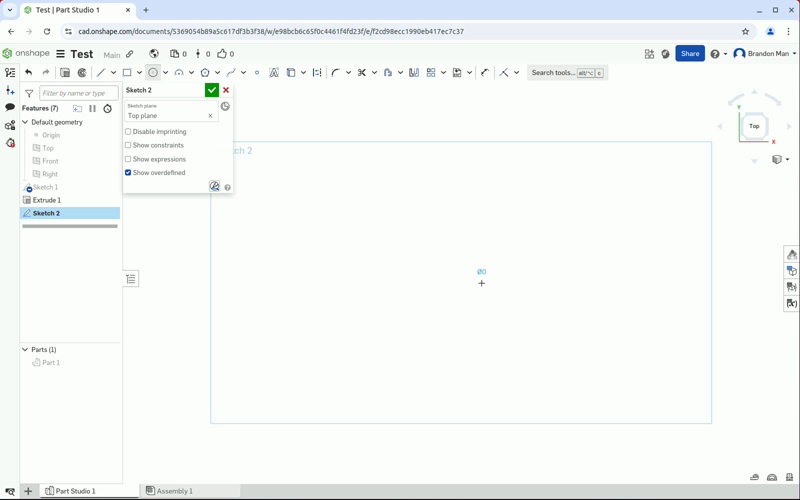
mouse_move(488, 282)
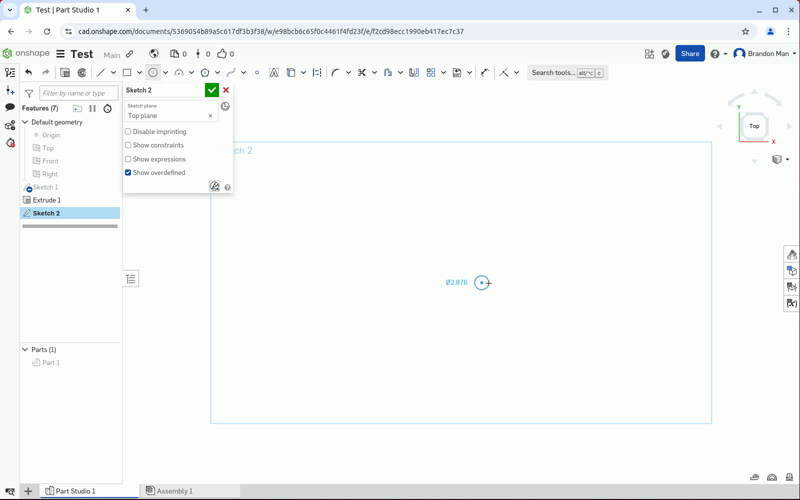
click(488, 282)
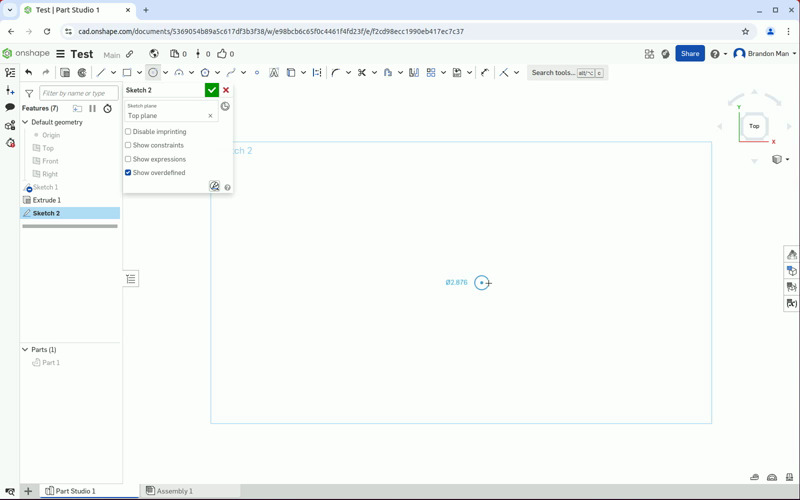
key(esc)
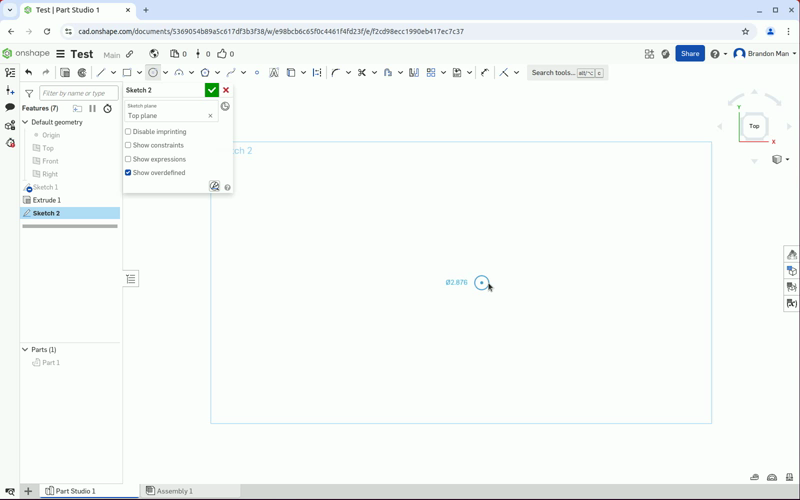
mouse_move(487, 282)
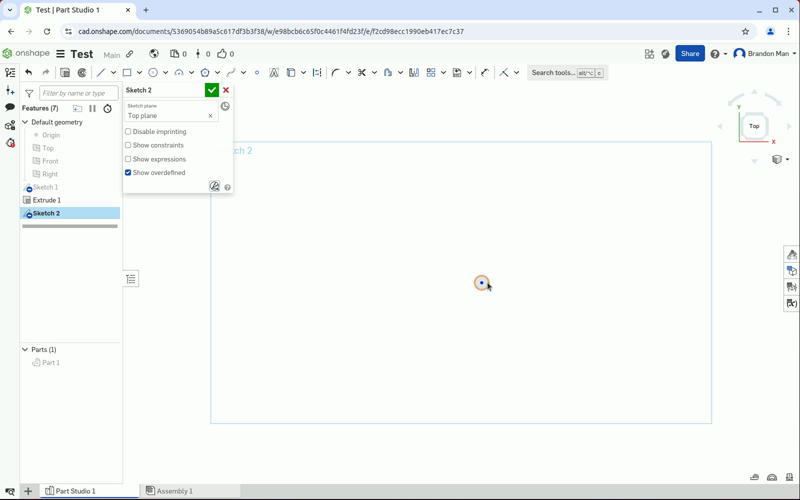
scroll(6)
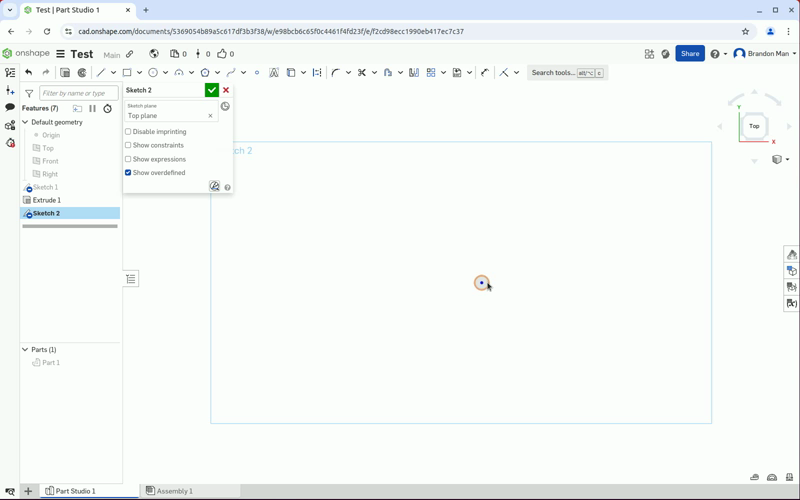
scroll(6)
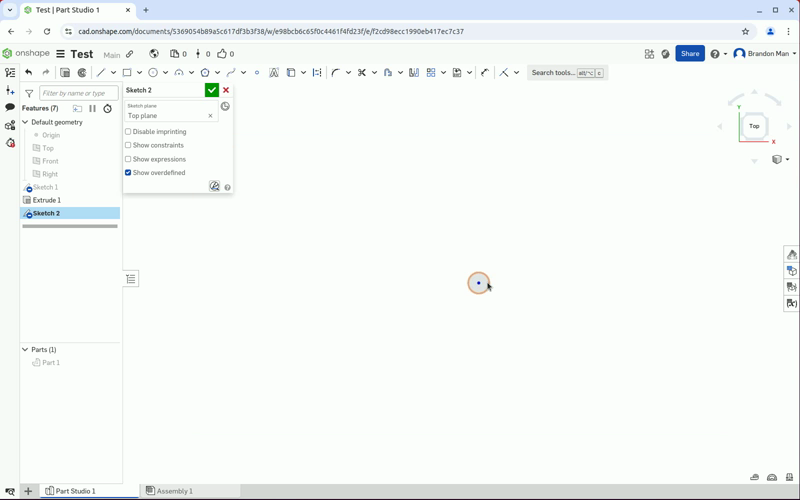
scroll(6)
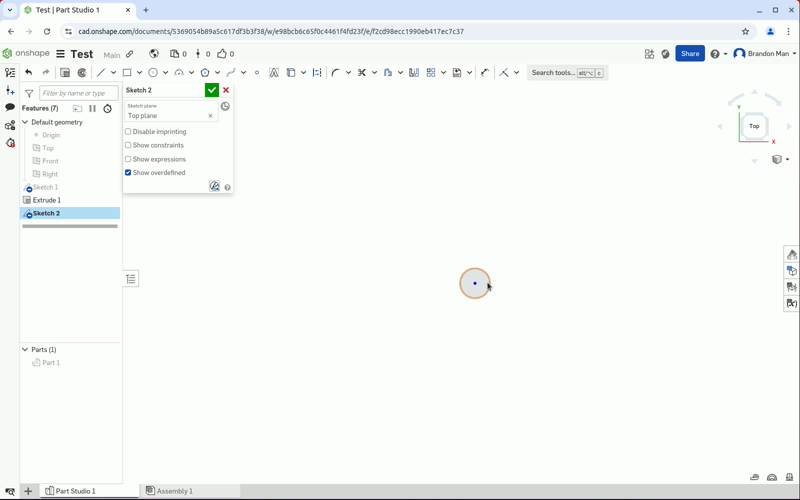
scroll(6)
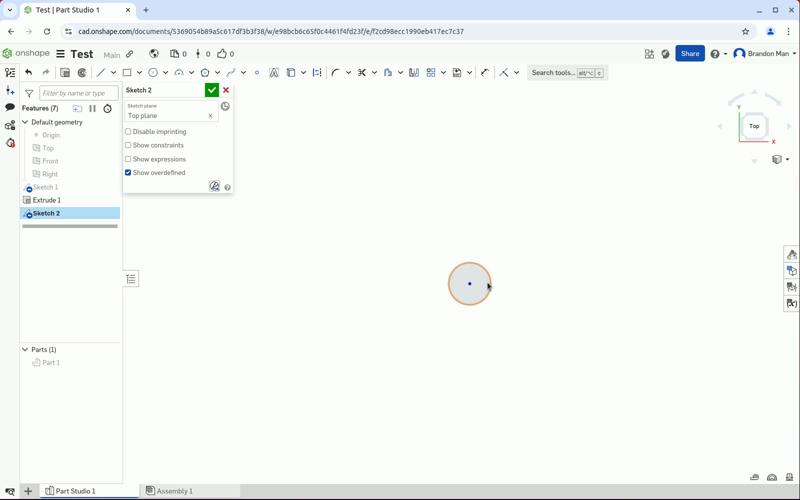
scroll(6)
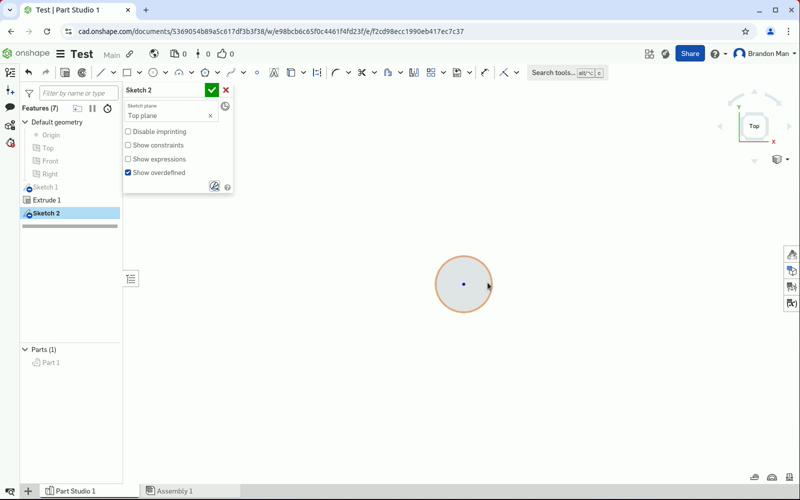
scroll(6)
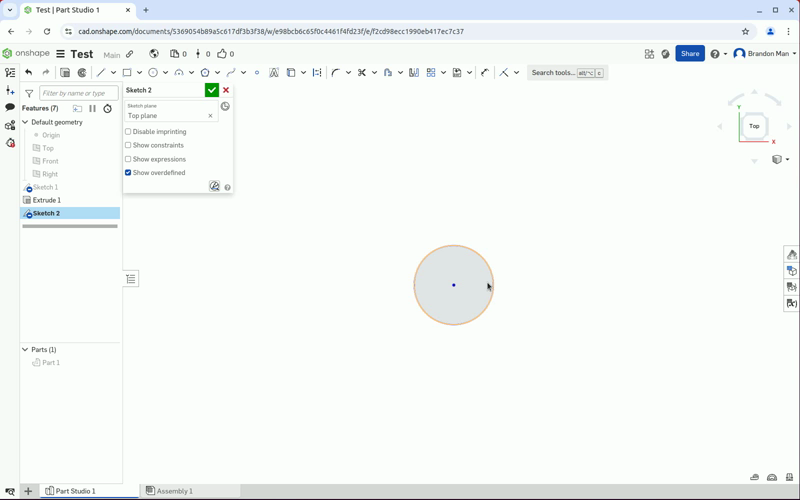
scroll(6)
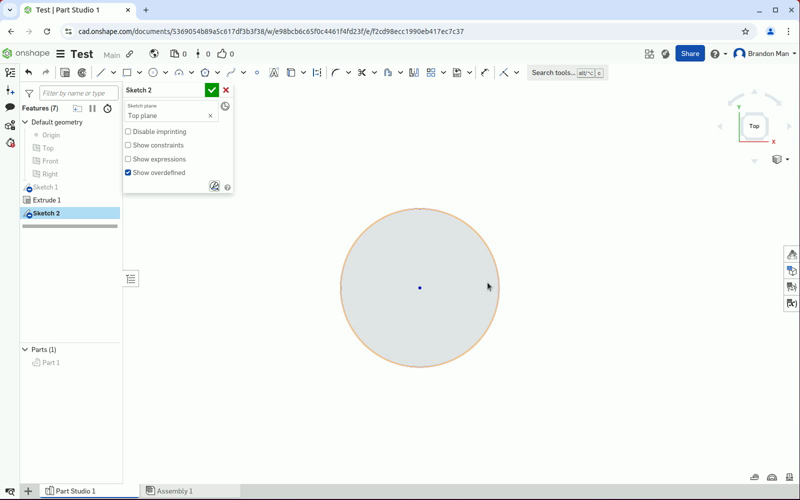
click(487, 282)
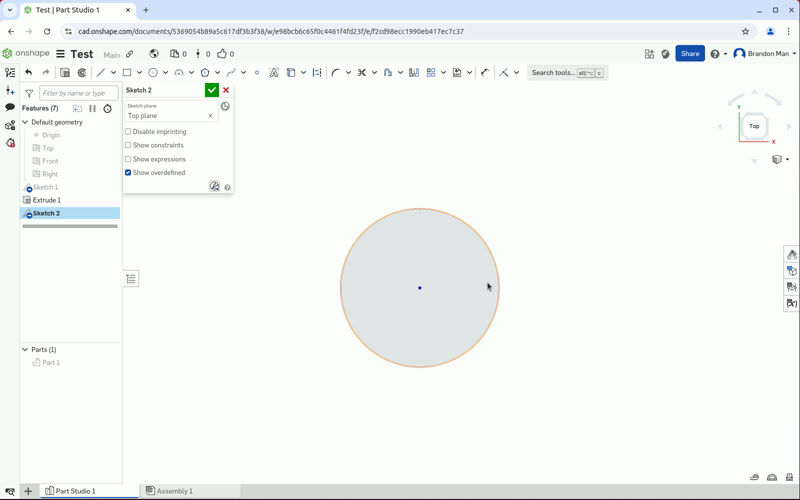
scroll(-6)
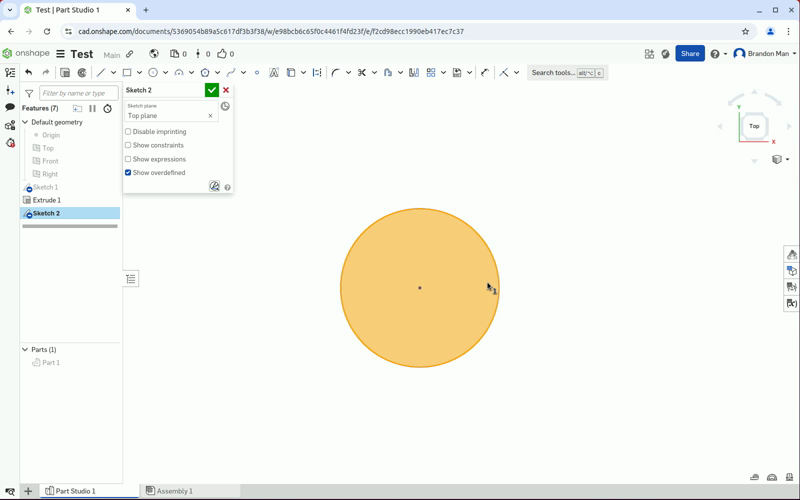
scroll(-6)
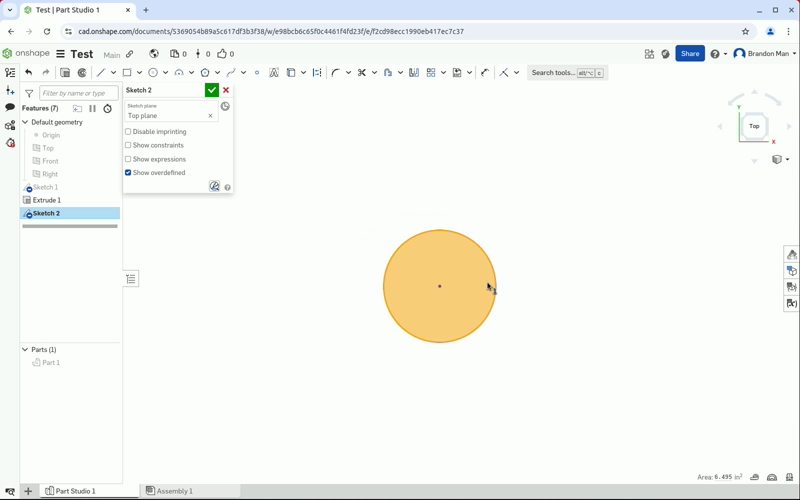
scroll(-6)
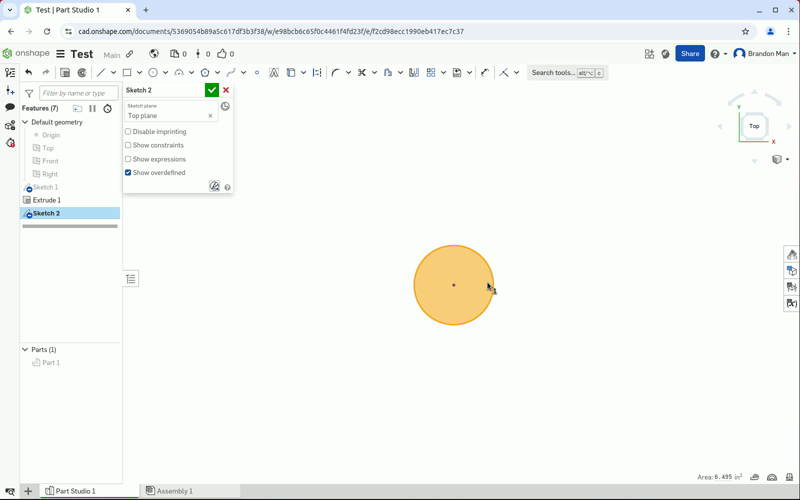
scroll(-6)
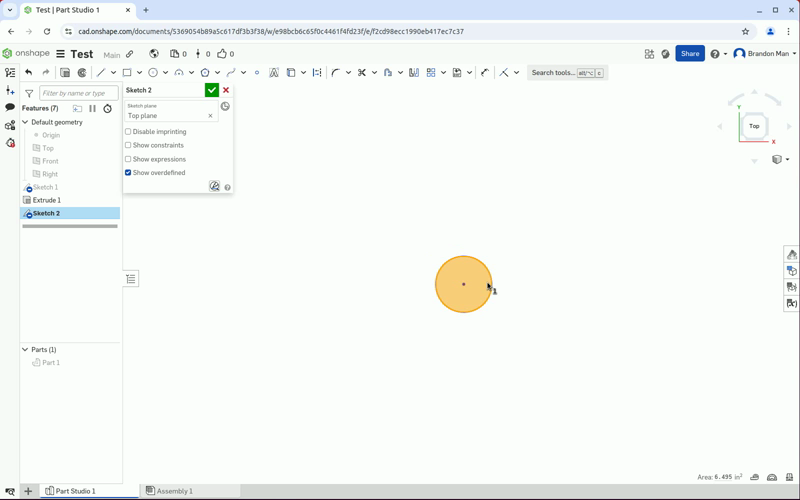
scroll(-6)
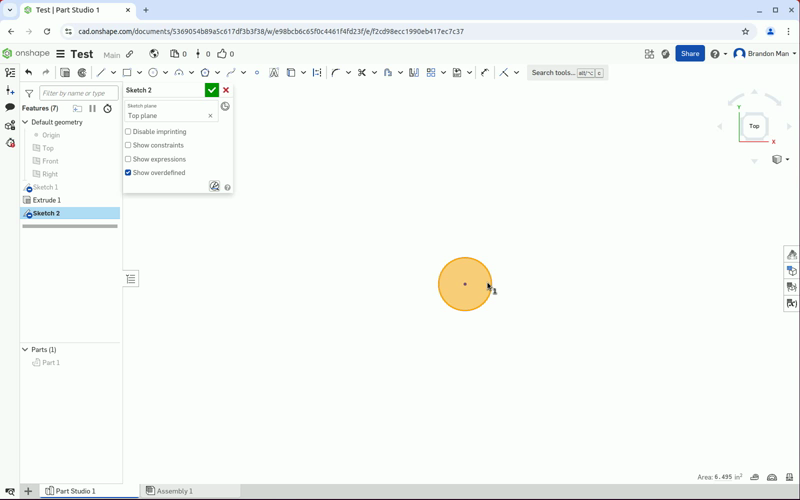
scroll(-6)
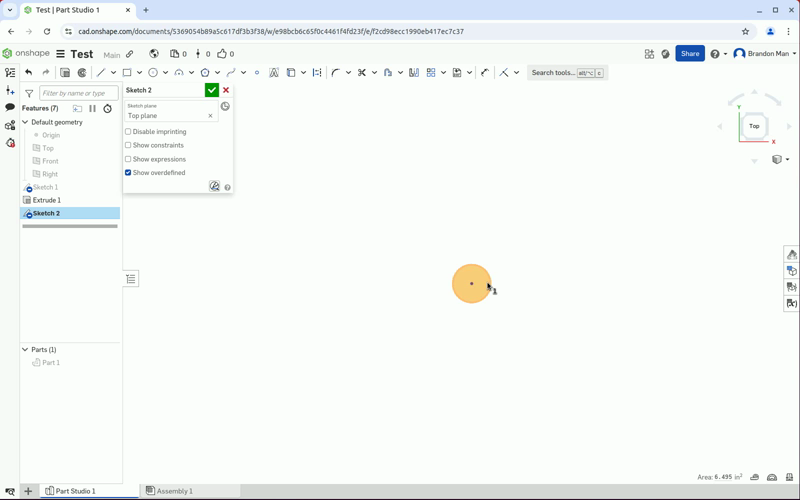
scroll(-6)
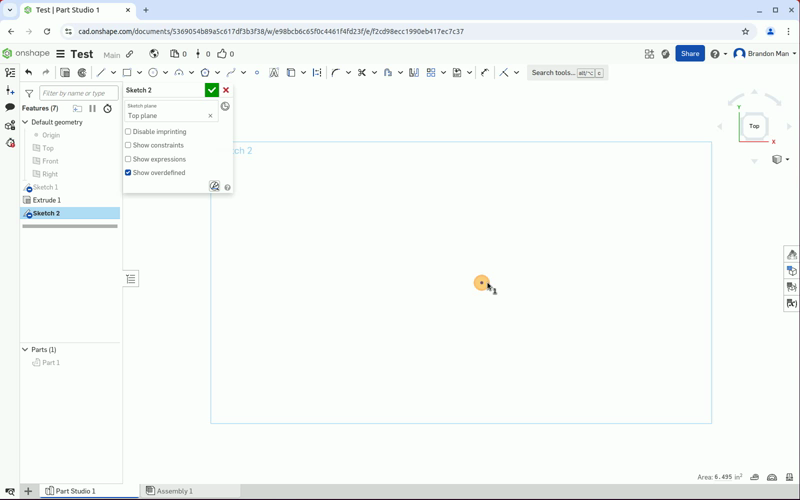
mouse_move(73, 352)
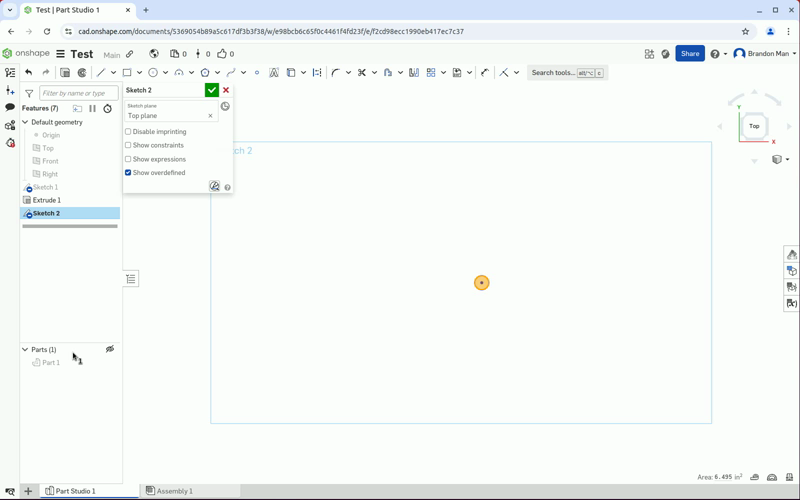
key(shift+y)
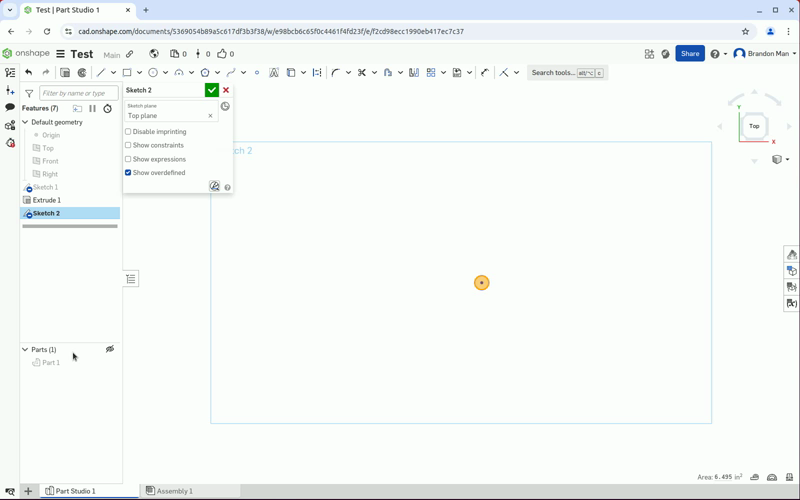
key(shift+e)
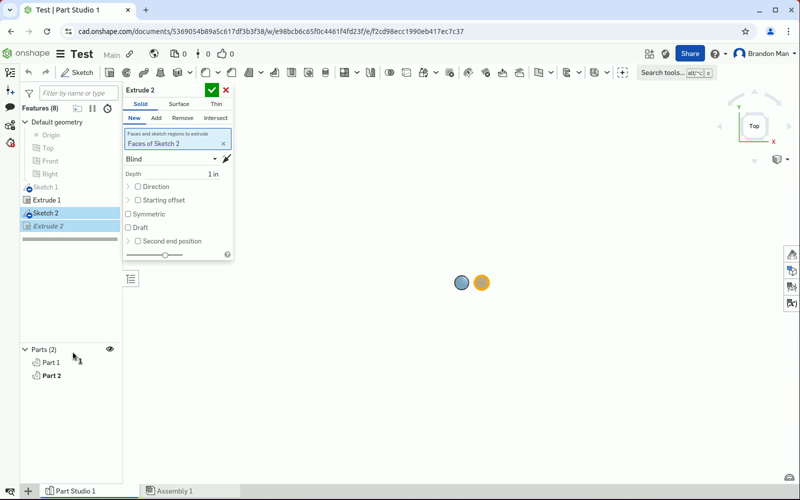
mouse_move(143, 106)
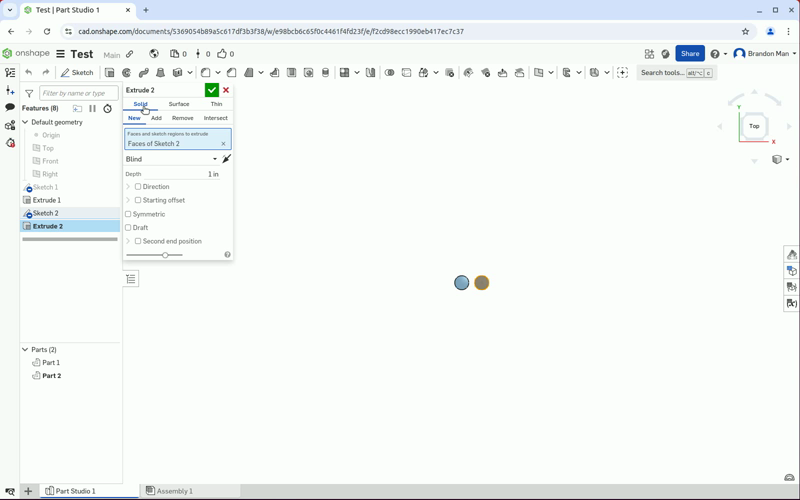
click(143, 106)
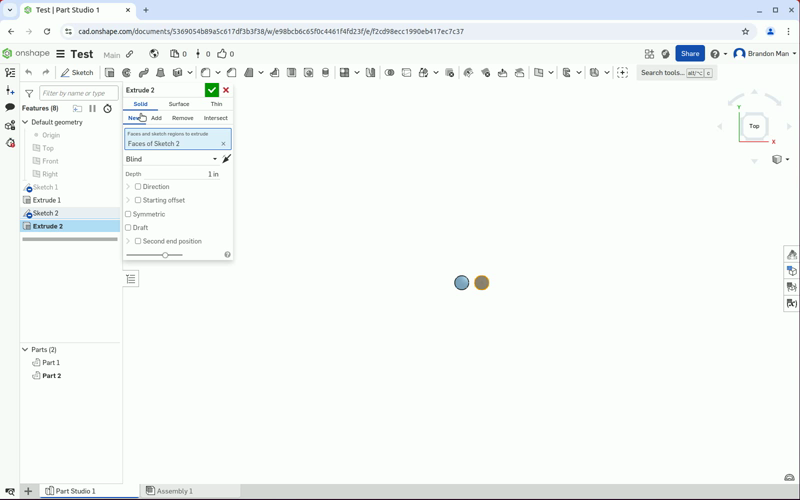
mouse_move(137, 120)
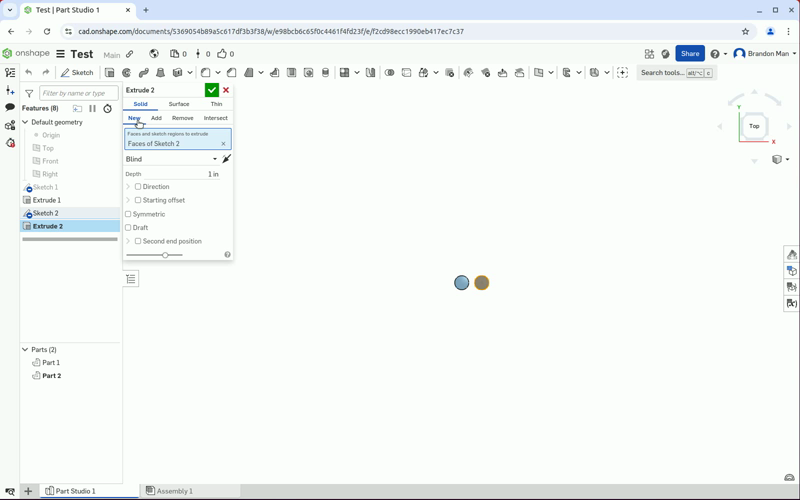
click(137, 120)
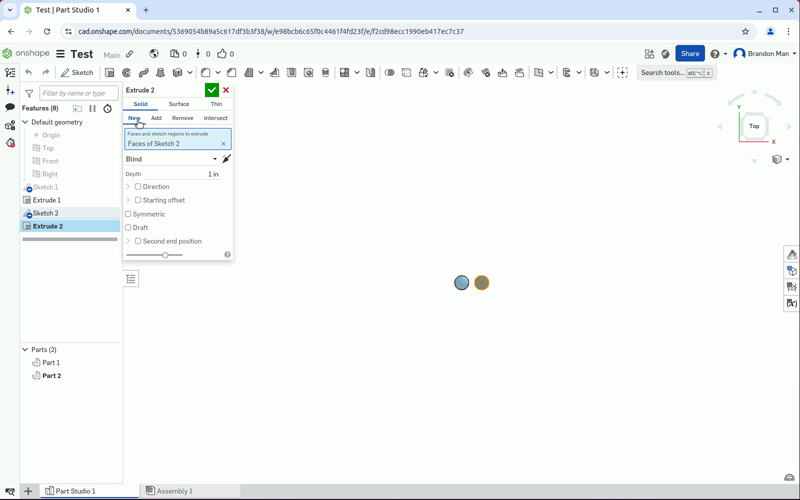
key(tab, 4)
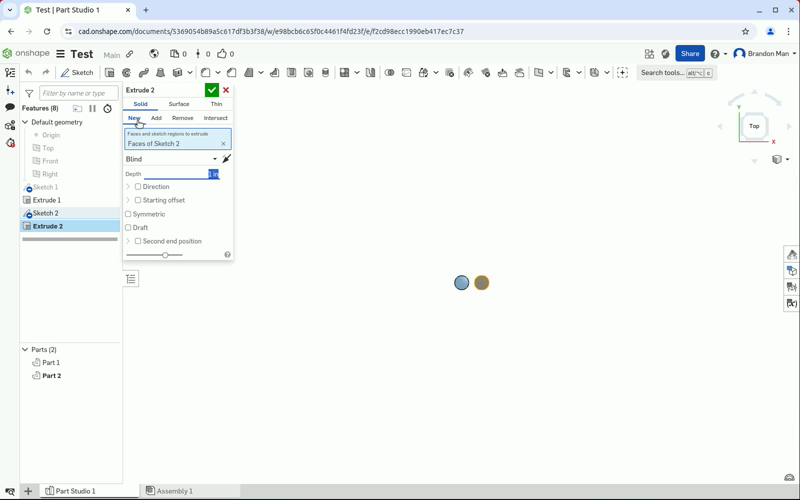
text(15.405)
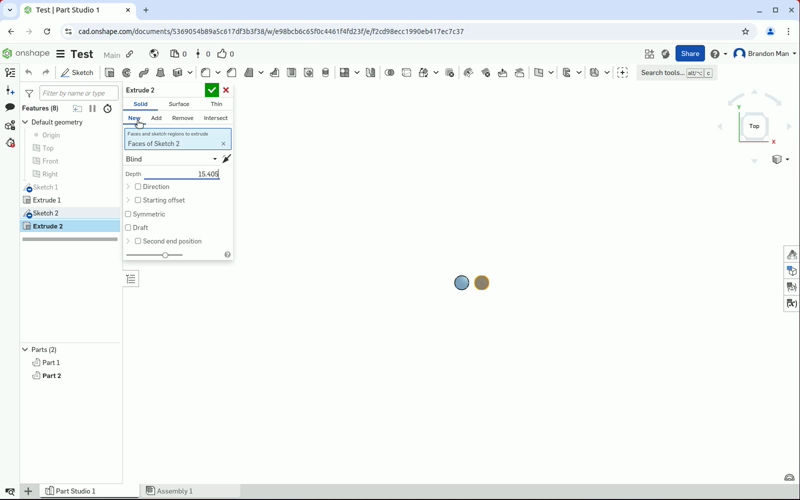
key(enter)
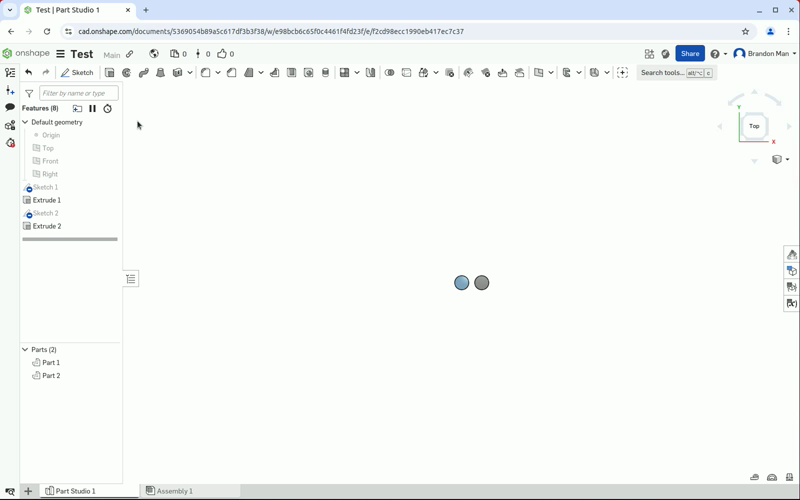
key(shift+h)
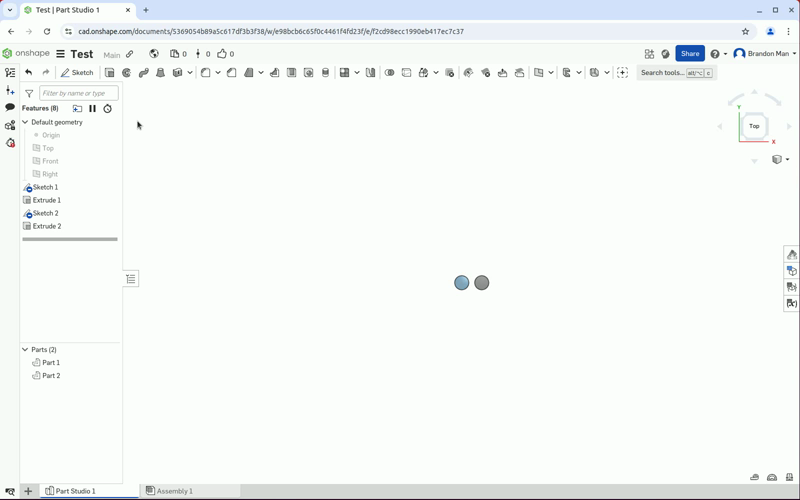
key(shift+h)
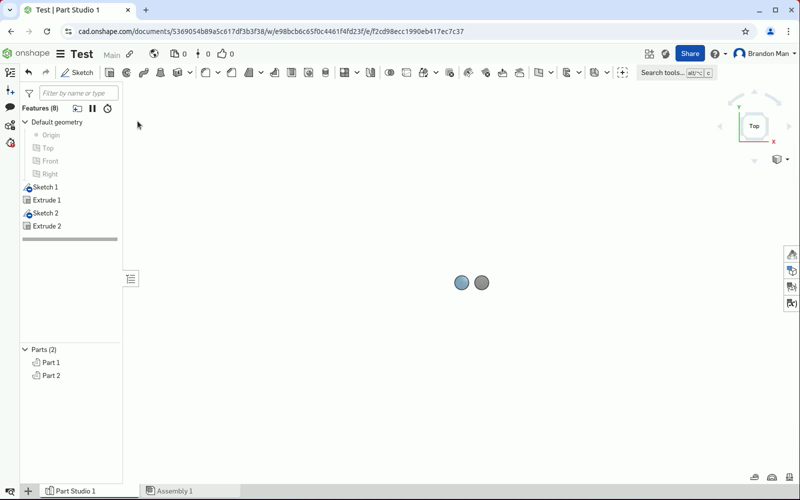
key(shift+7)
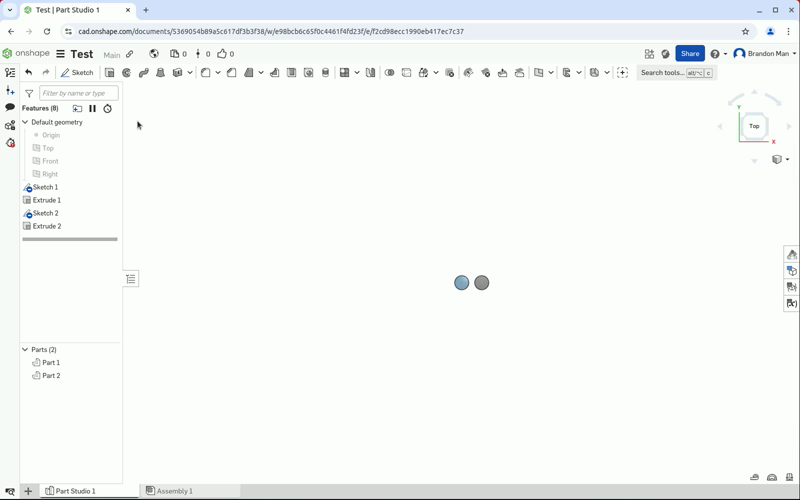
key(up, 3)
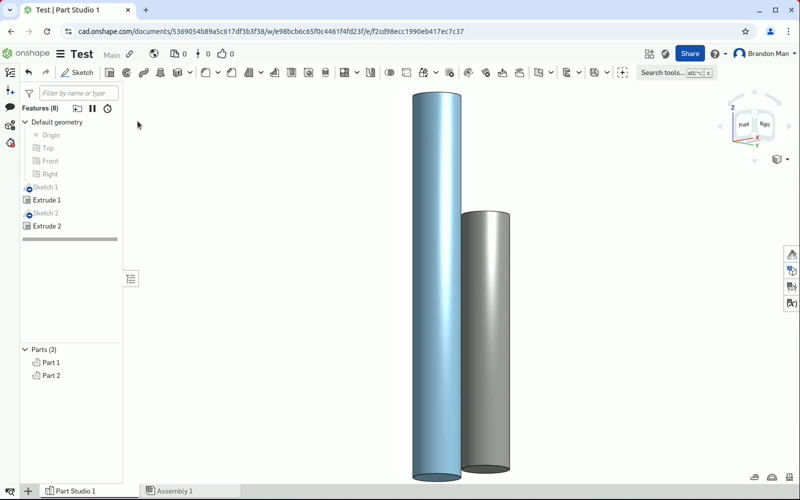
key(left, 3)
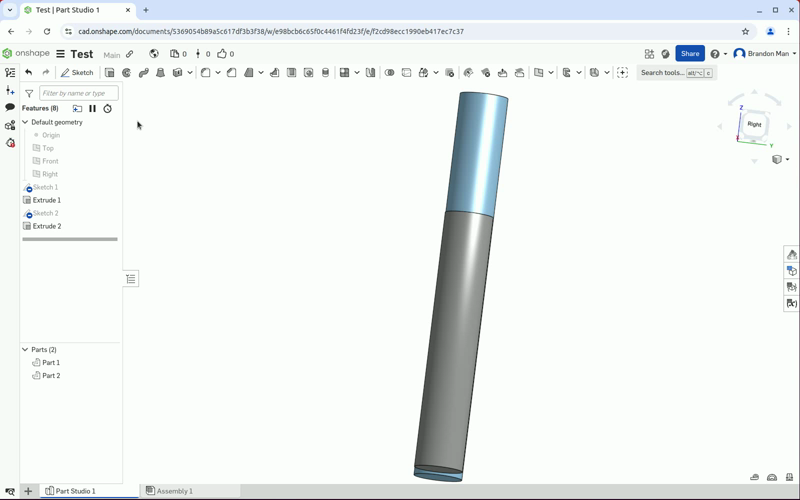
key(right, 3)
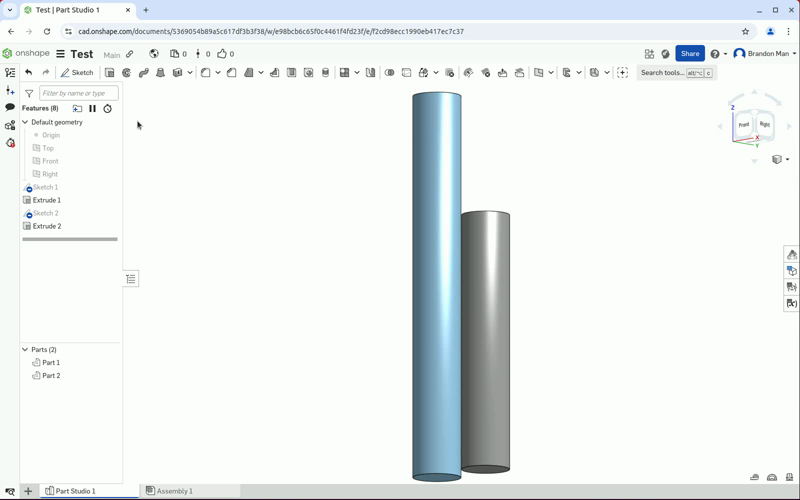
key(down, 3)
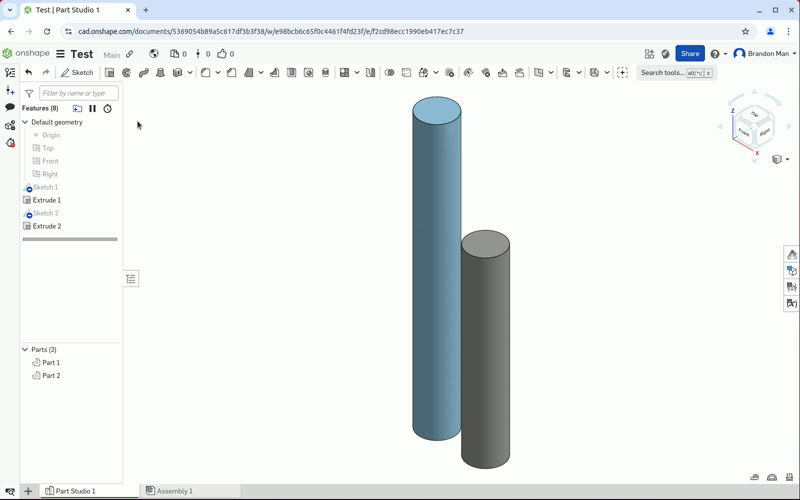
mouse_move(73, 189)
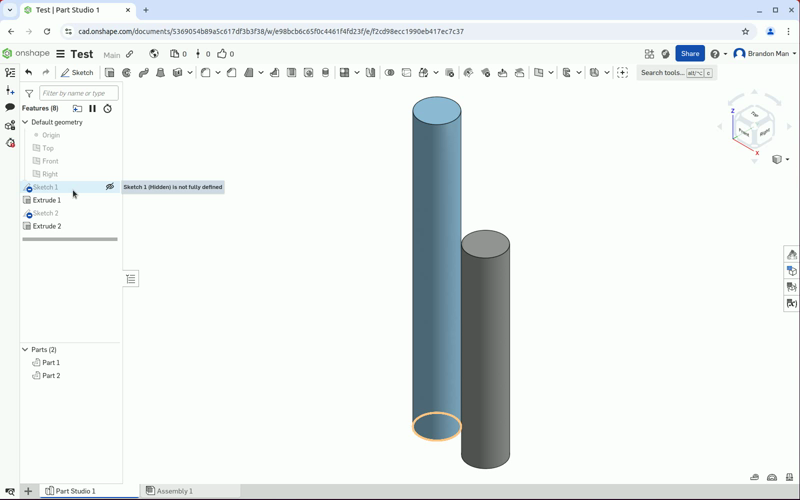
click(73, 189)